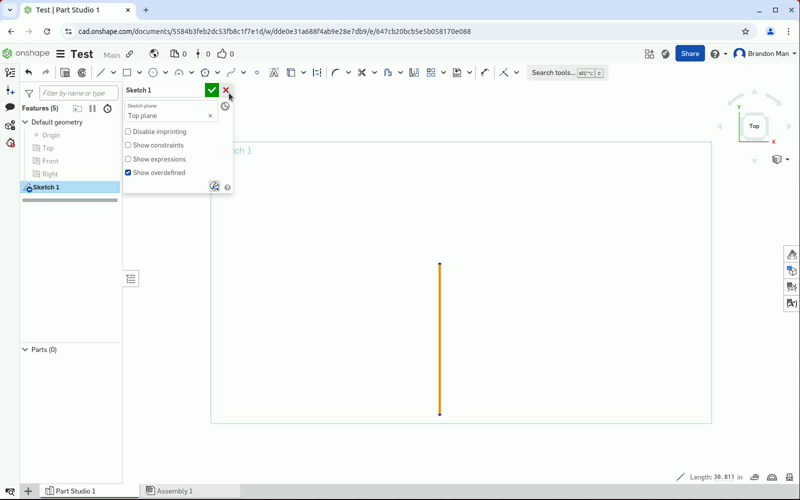
key(shift+h)
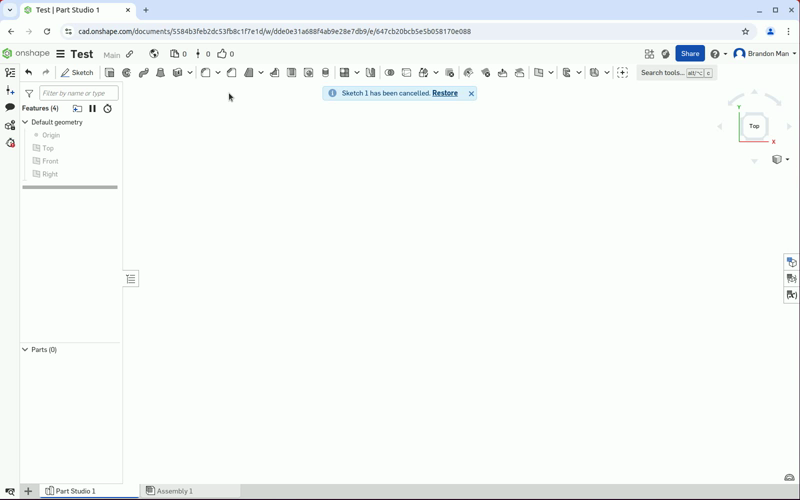
mouse_move(73, 352)
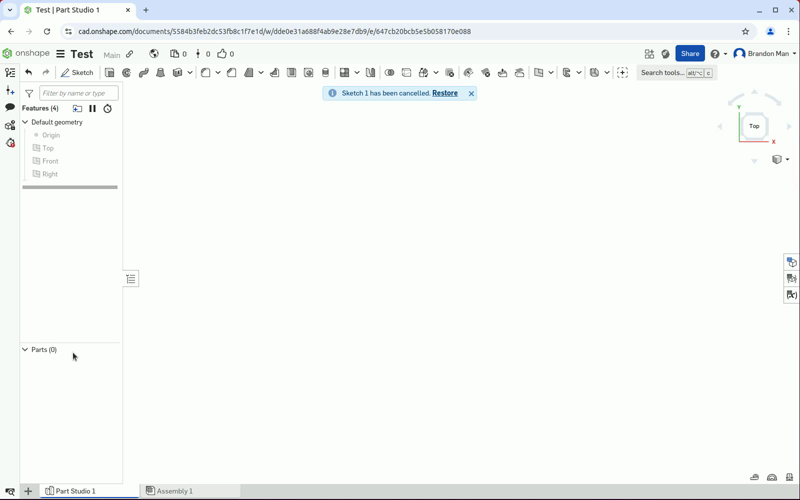
key(y)
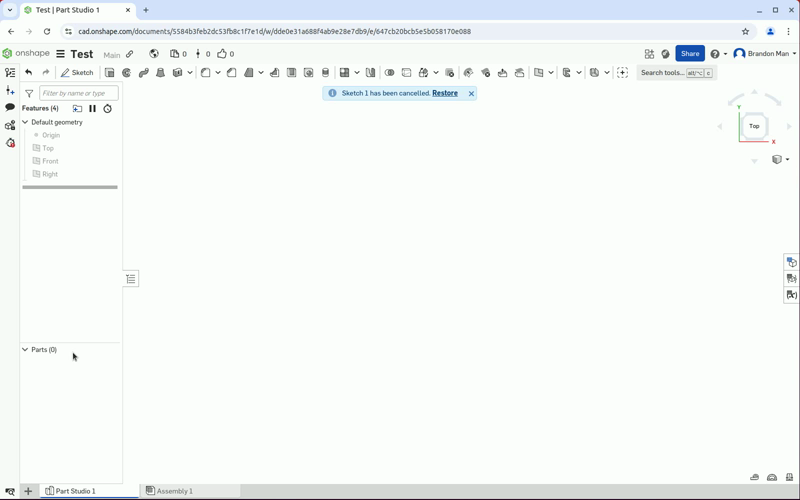
key(shift+p)
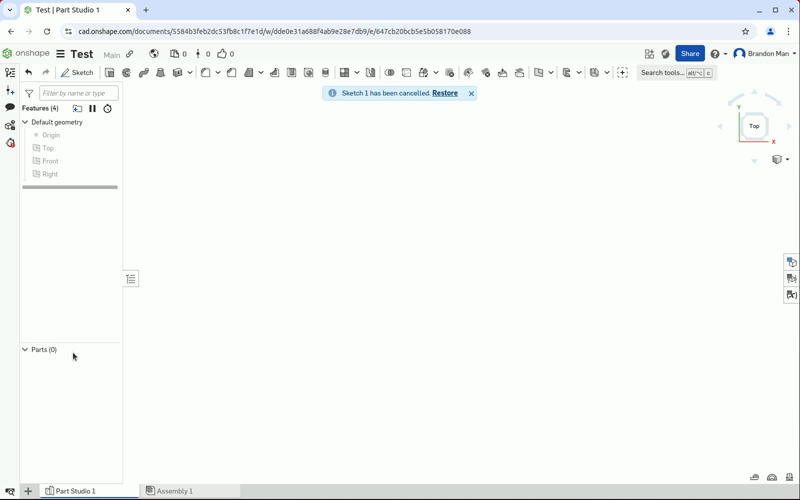
key(space)
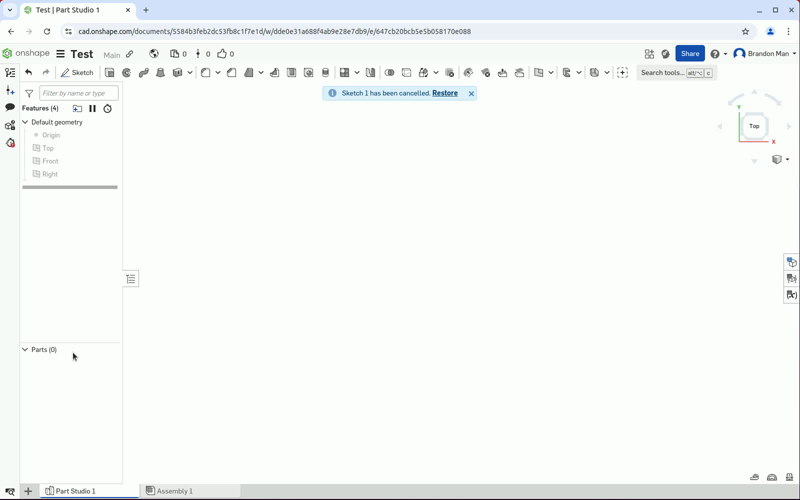
key_down(shift)
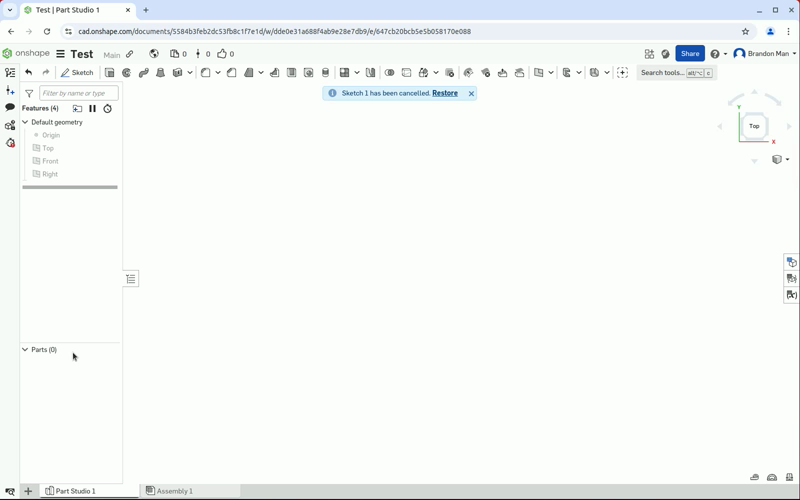
key(up)
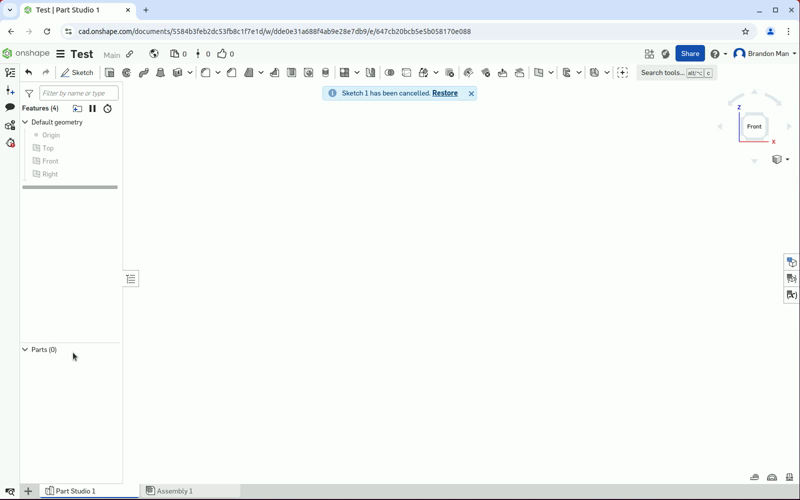
key_up(shift)
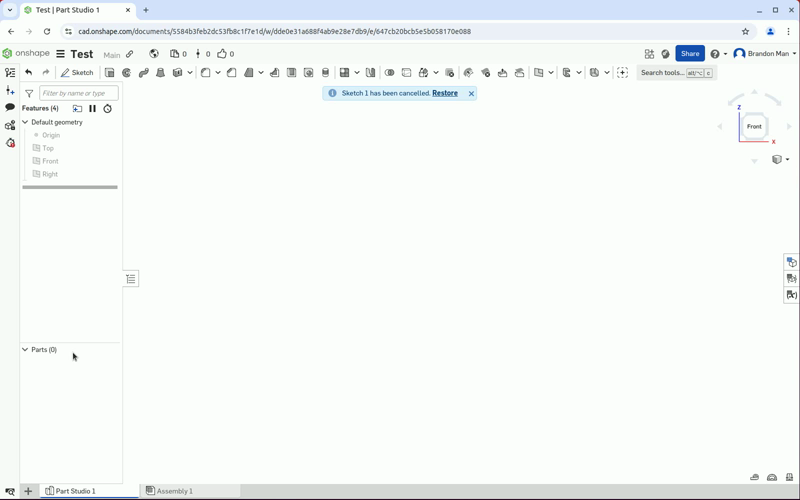
mouse_move(73, 352)
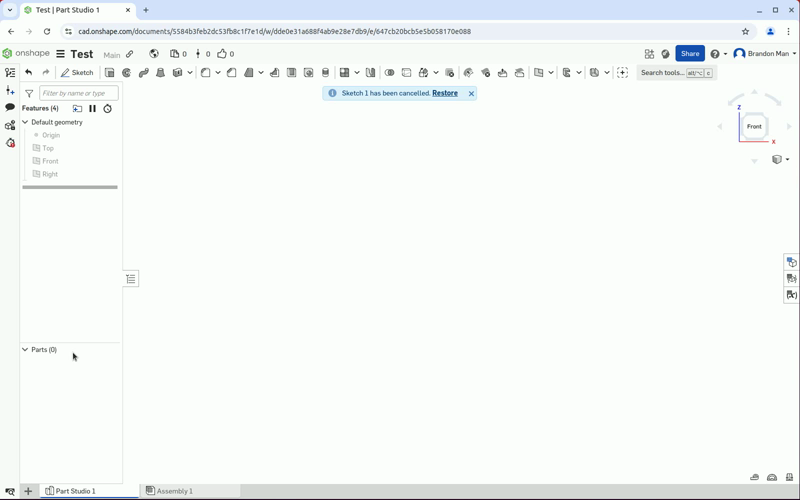
key(shift+y)
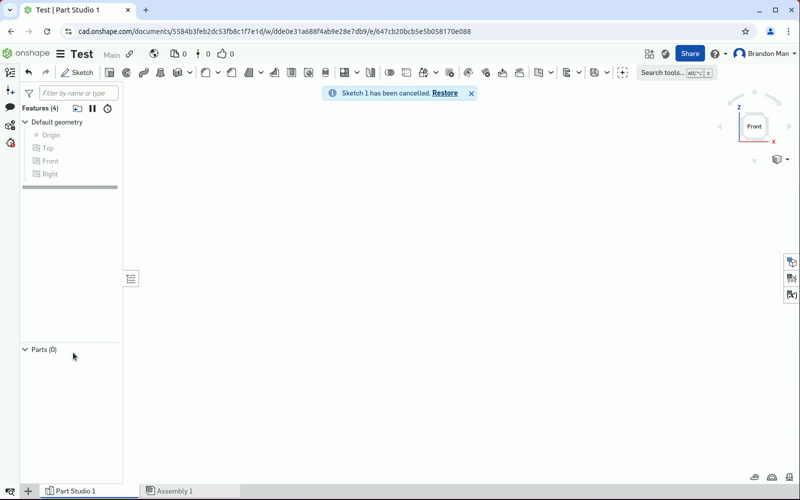
key(shift+s)
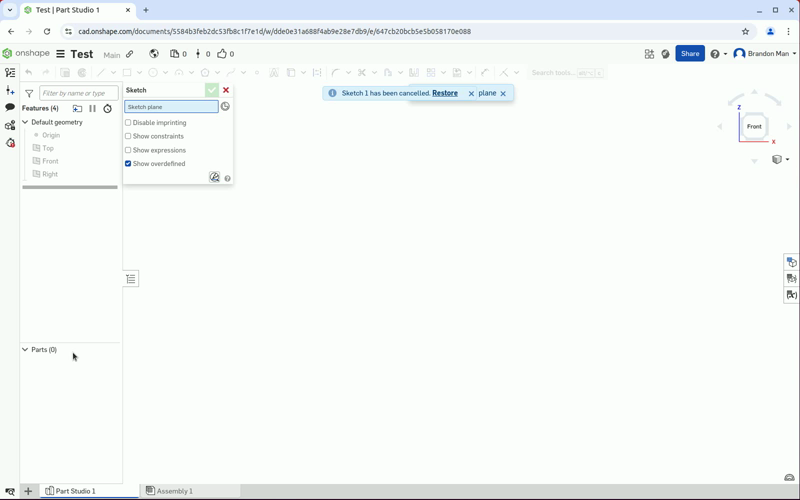
mouse_move(73, 163)
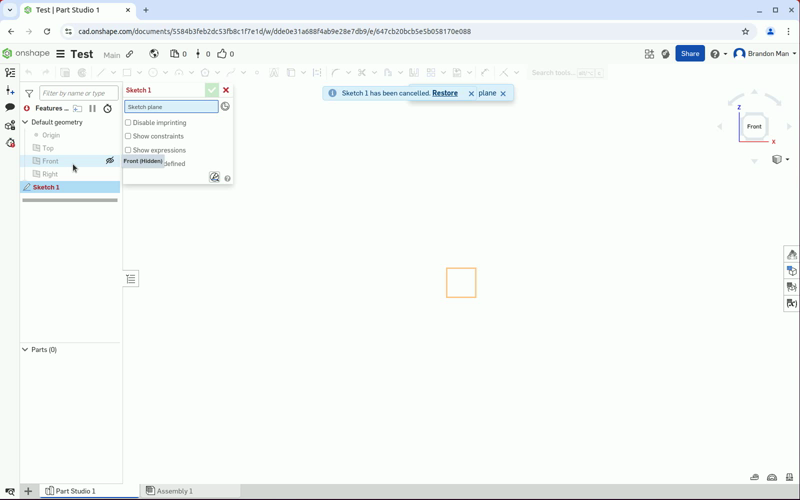
click(73, 163)
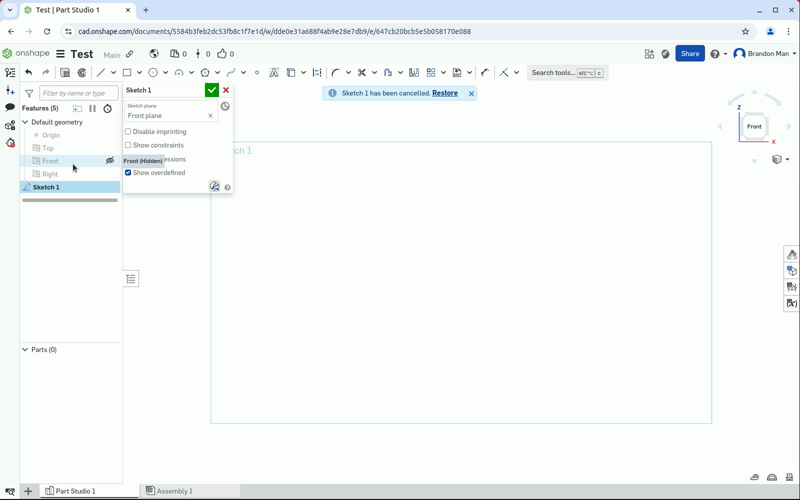
mouse_move(73, 352)
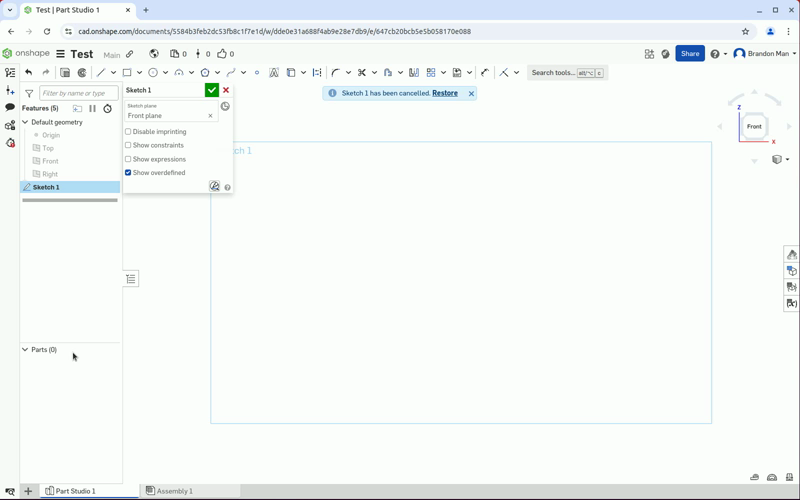
key(y)
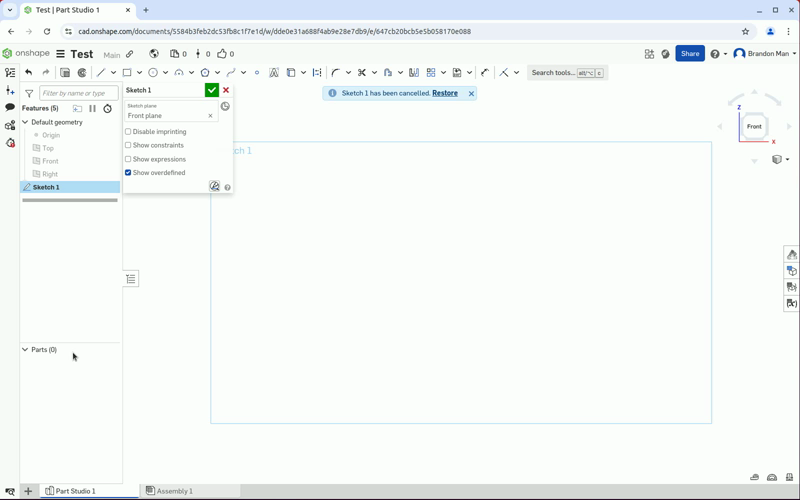
key(c)
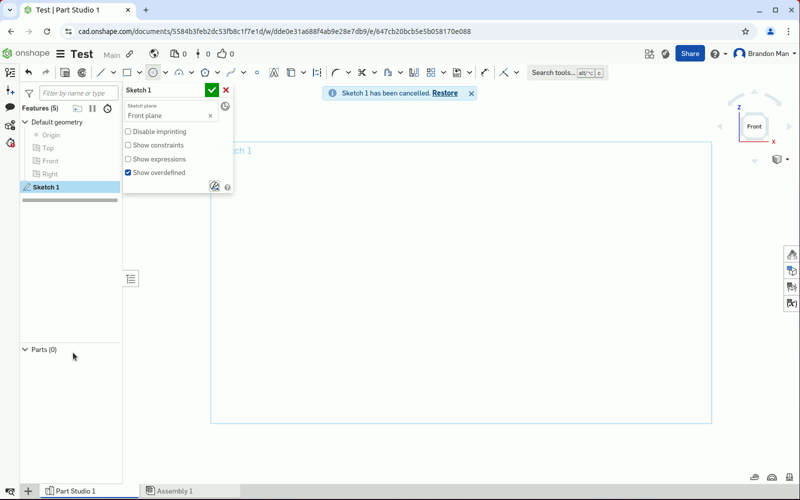
key_down(shift)
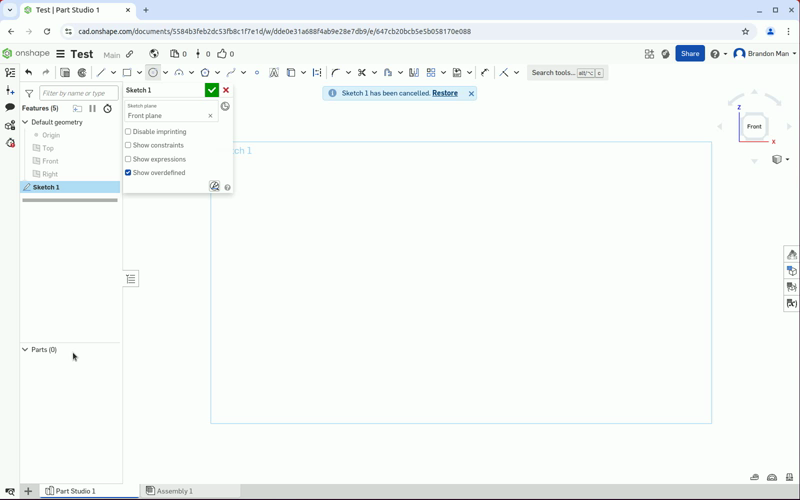
mouse_move(461, 345)
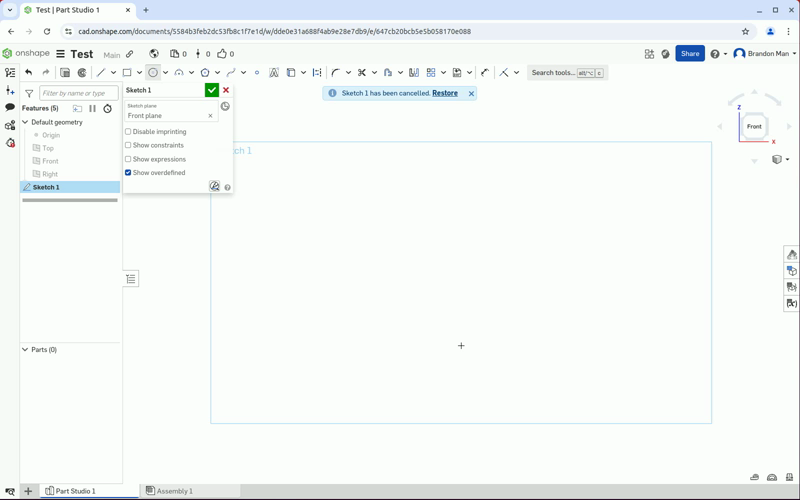
click(461, 345)
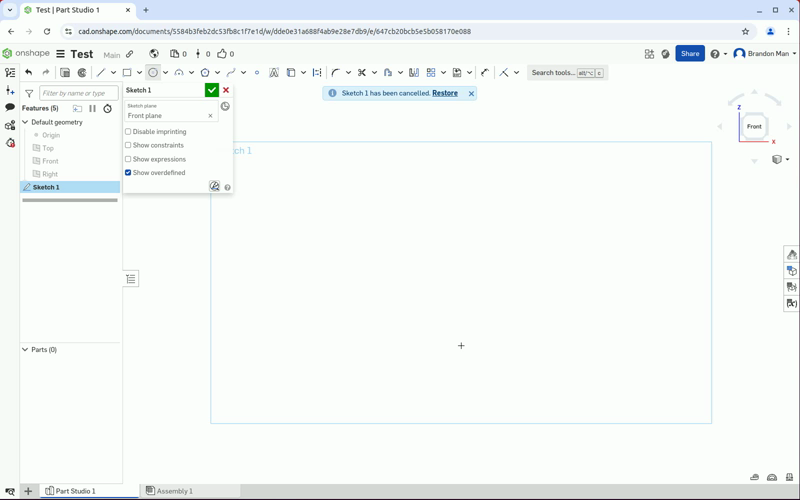
key_up(shift)
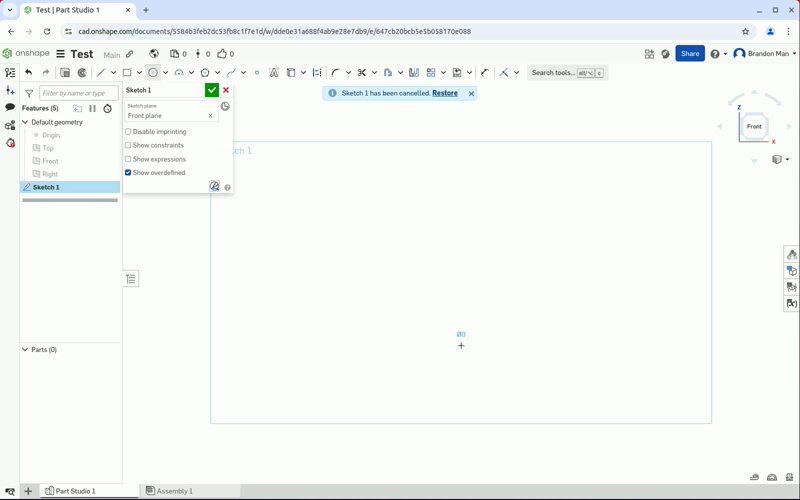
mouse_move(512, 345)
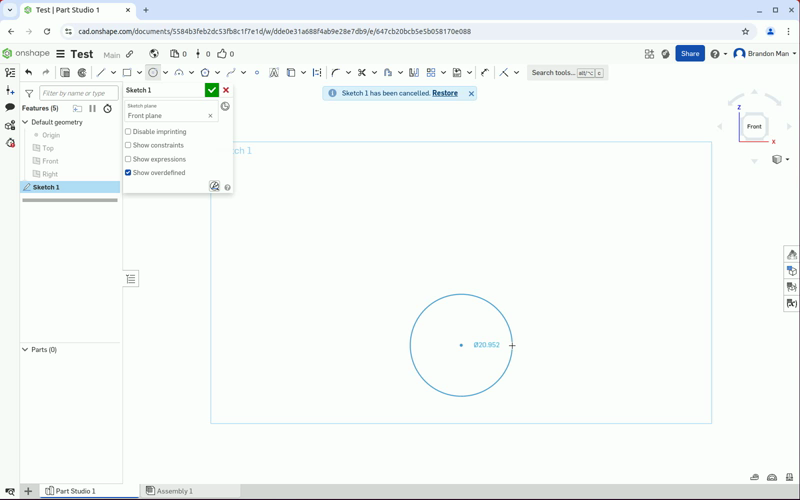
click(512, 345)
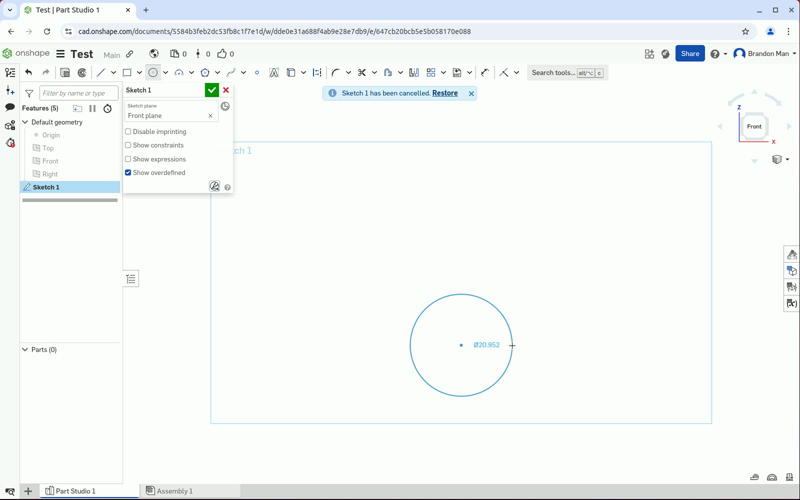
key(esc)
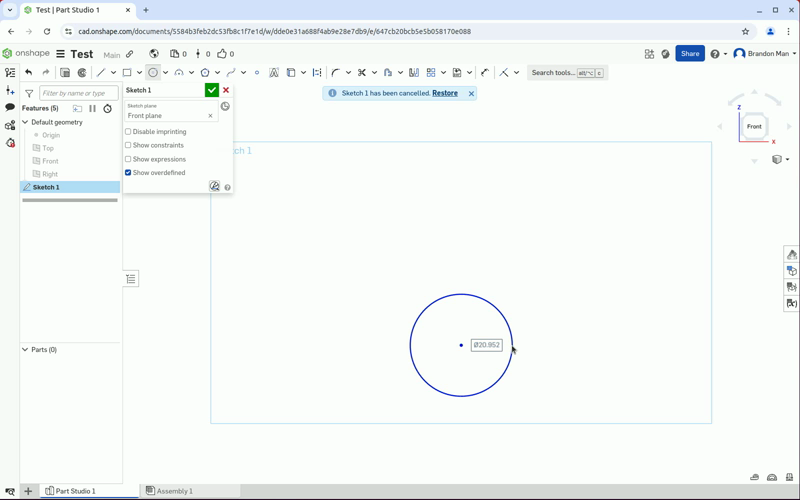
mouse_move(455, 306)
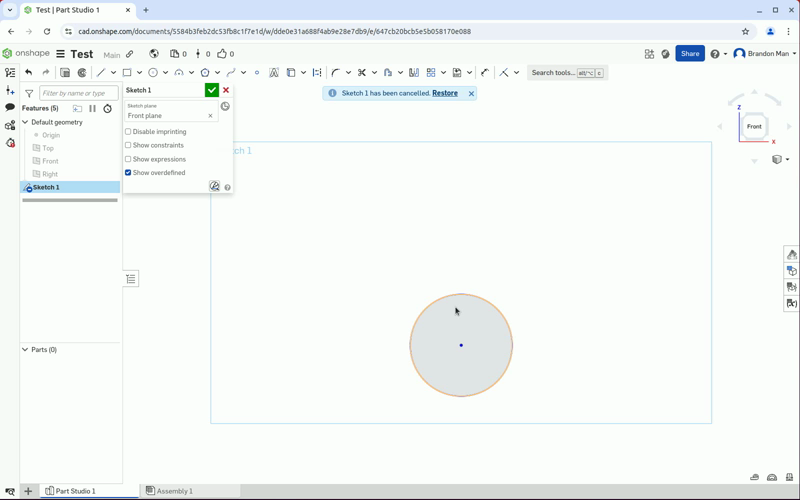
click(455, 306)
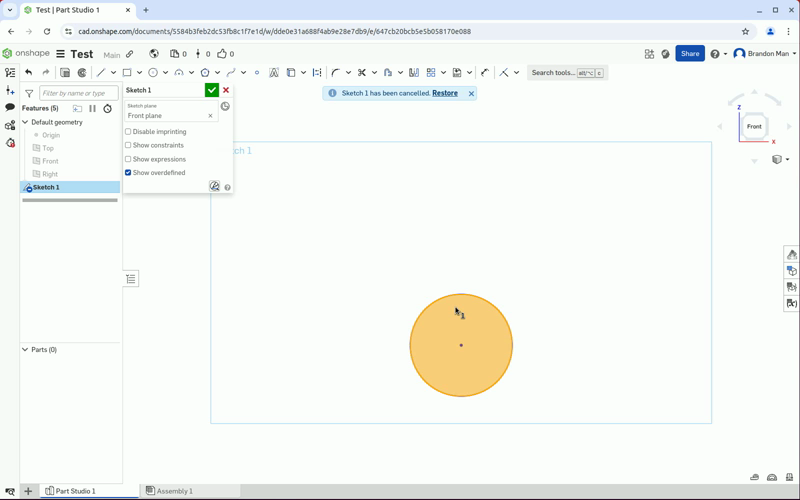
mouse_move(73, 352)
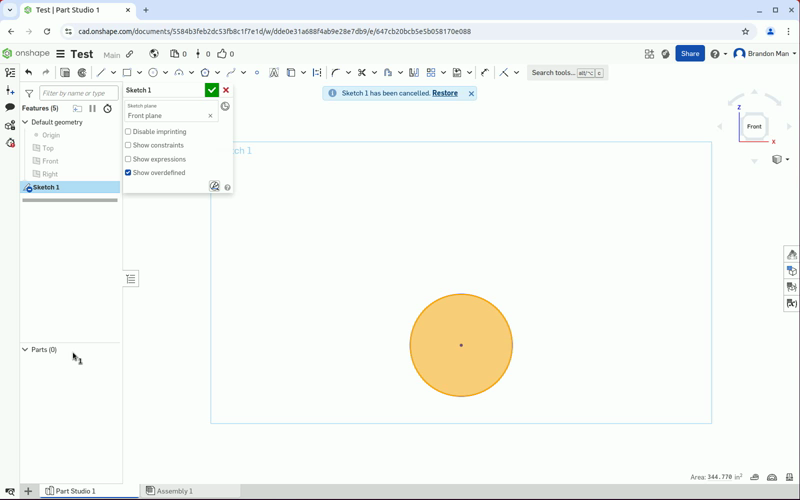
key(shift+y)
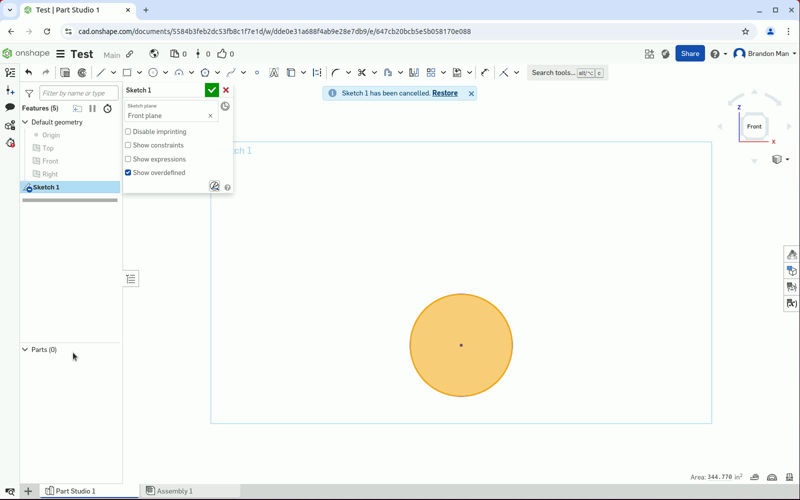
key(shift+e)
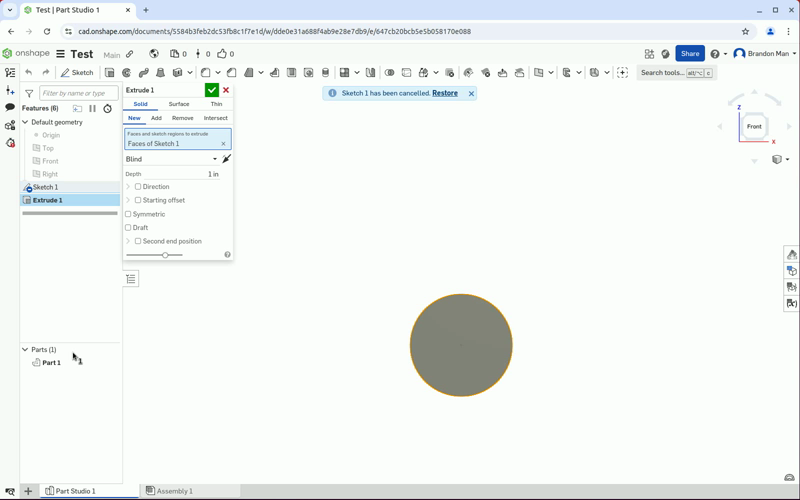
mouse_move(143, 106)
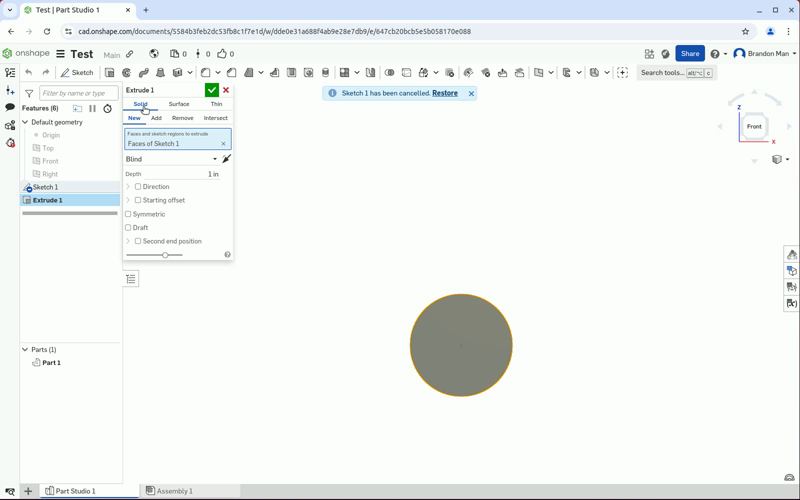
click(143, 106)
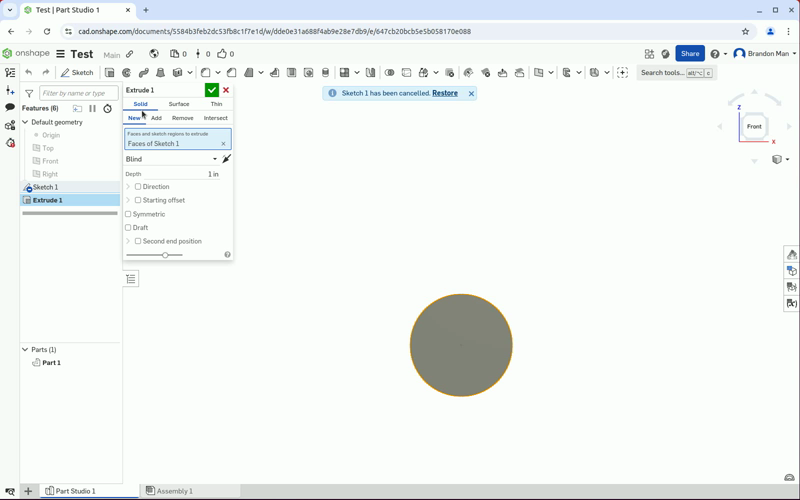
mouse_move(137, 120)
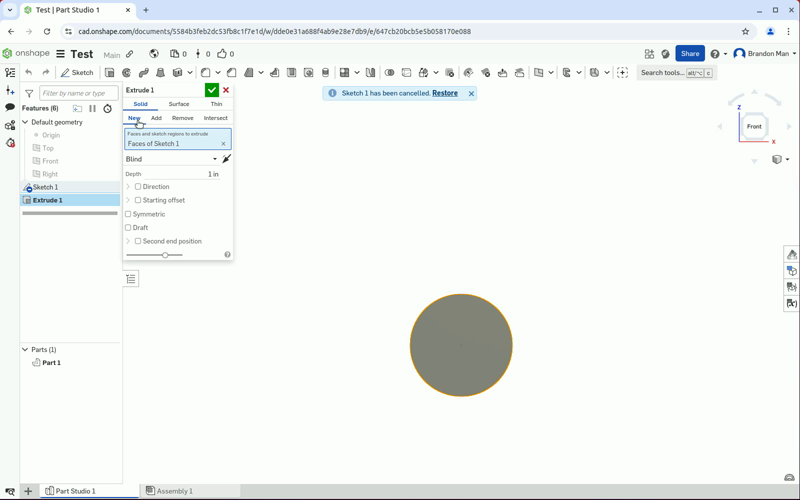
click(137, 120)
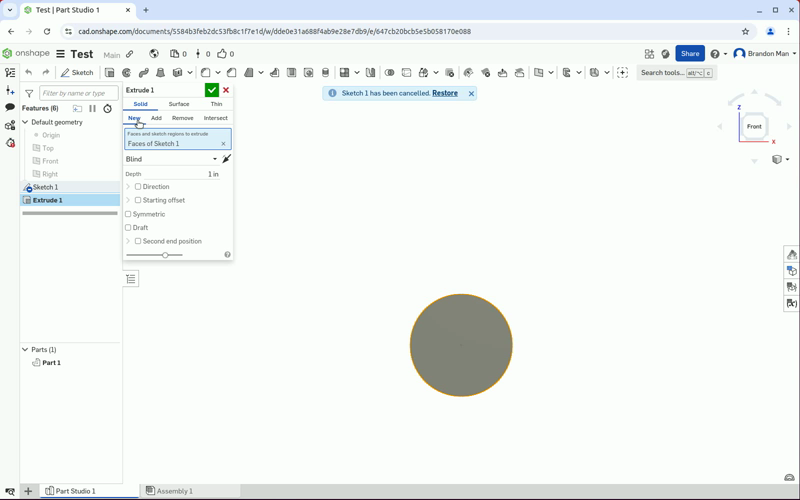
key(tab, 4)
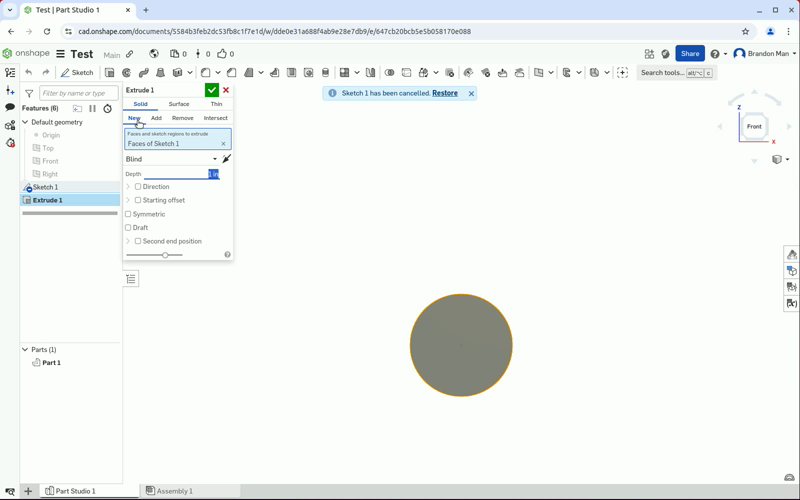
text(2.408)
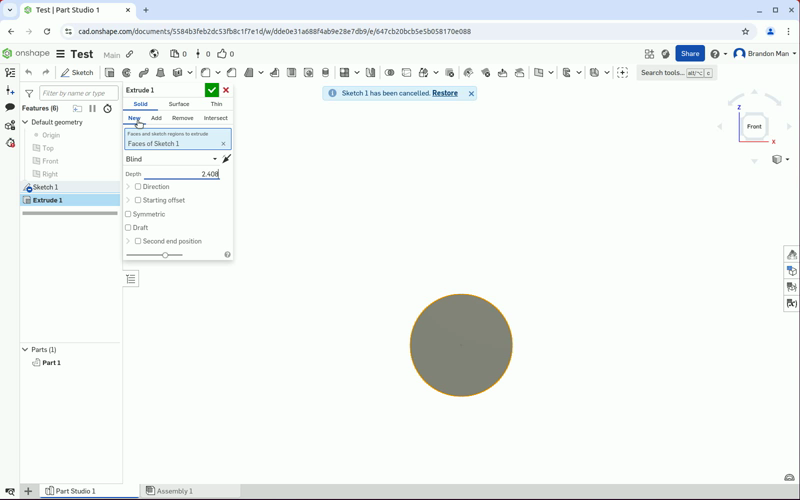
key(tab, 3)
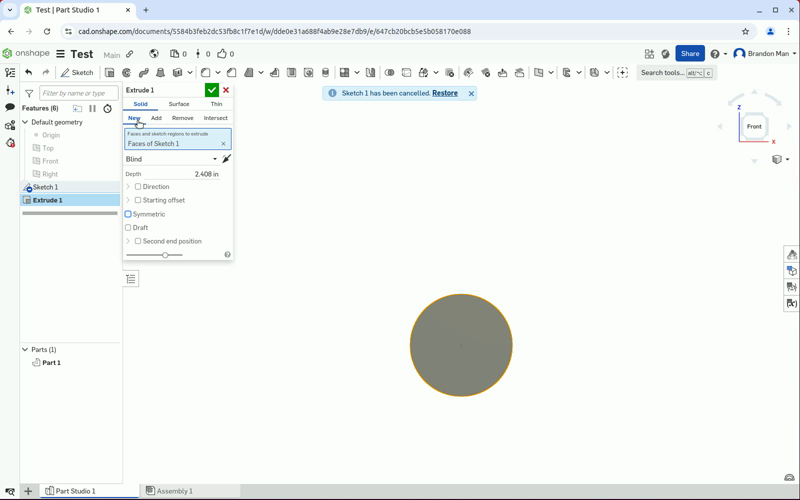
key(space)
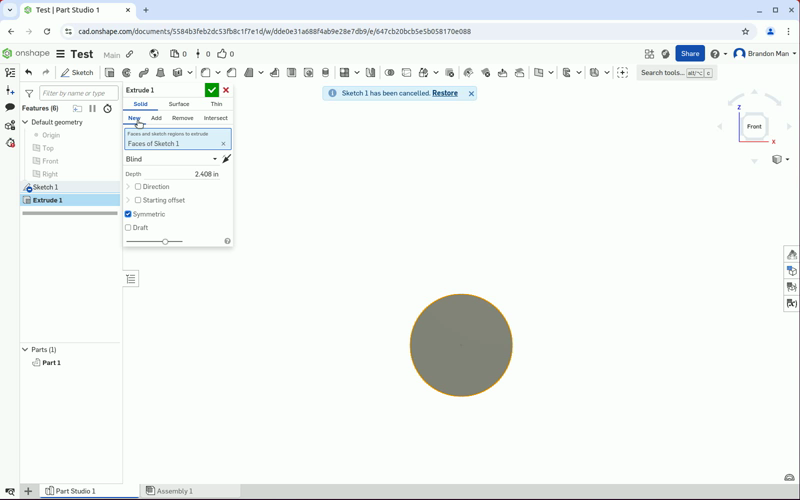
key(enter)
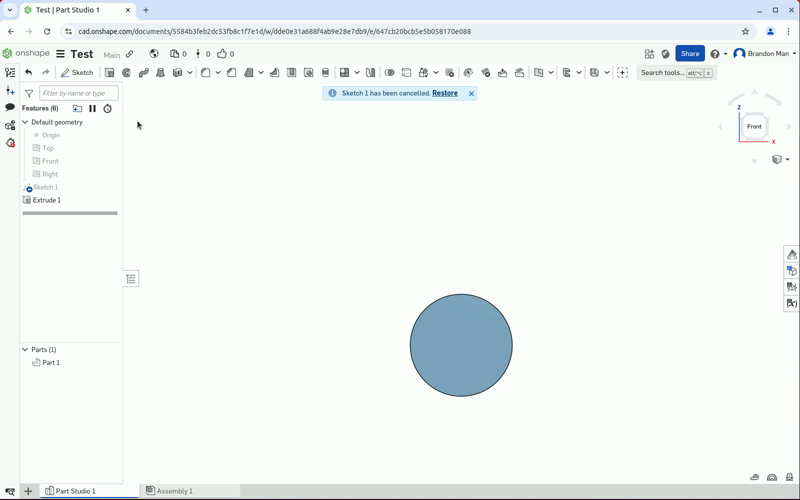
key(shift+h)
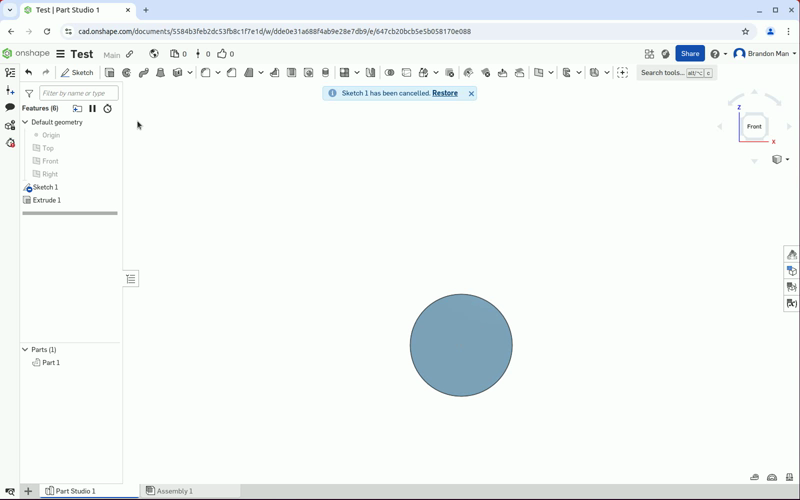
key(shift+h)
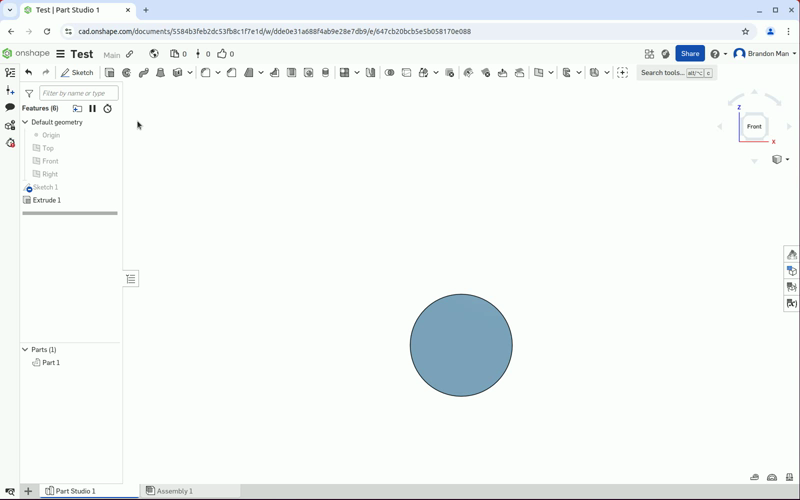
mouse_move(73, 189)
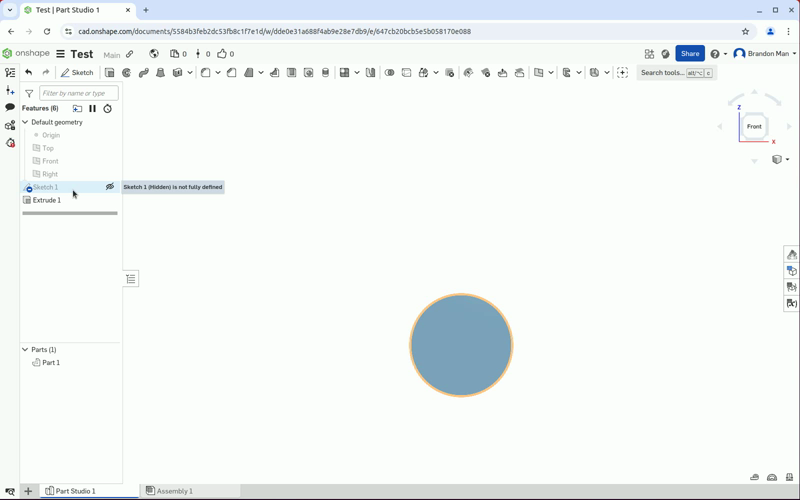
click(73, 189)
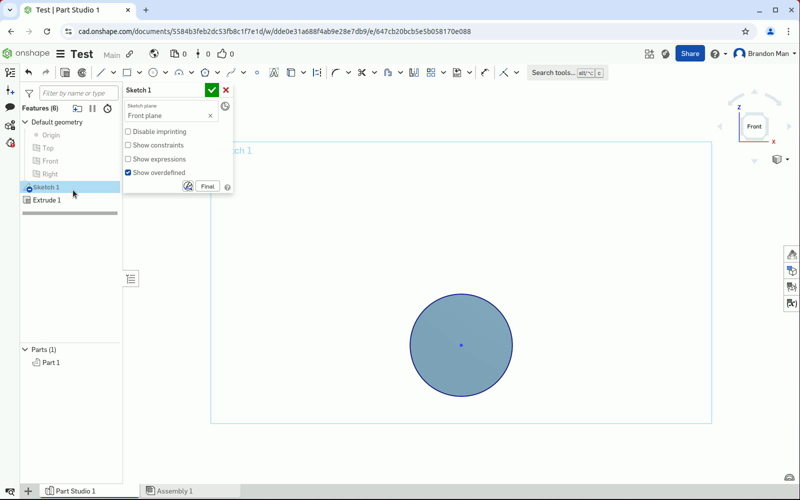
mouse_move(229, 92)
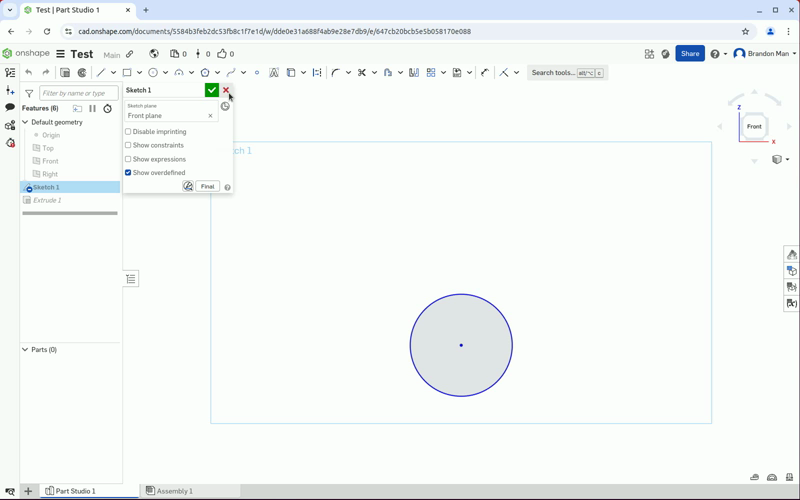
click(229, 92)
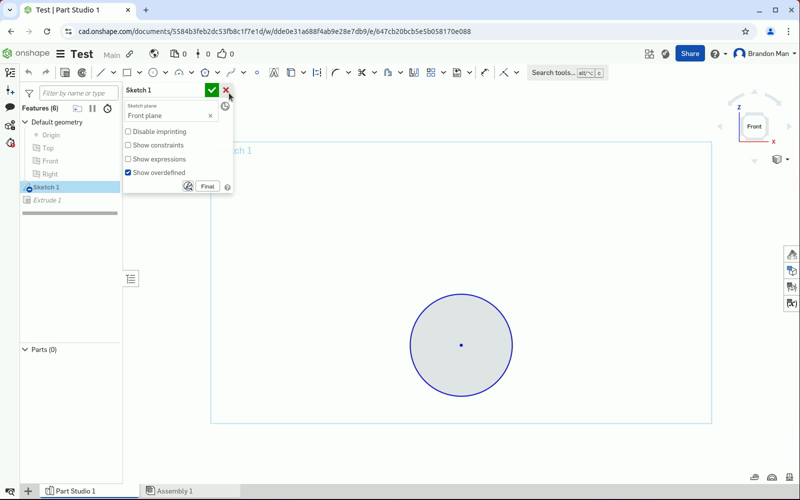
key(shift+s)
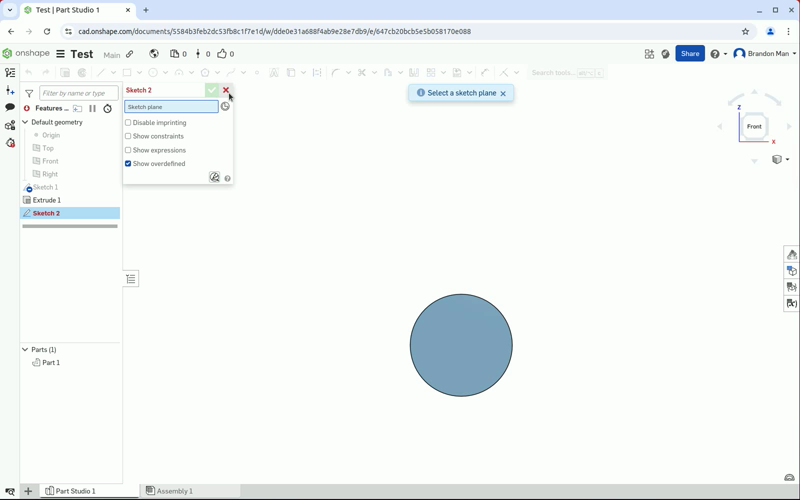
mouse_move(73, 163)
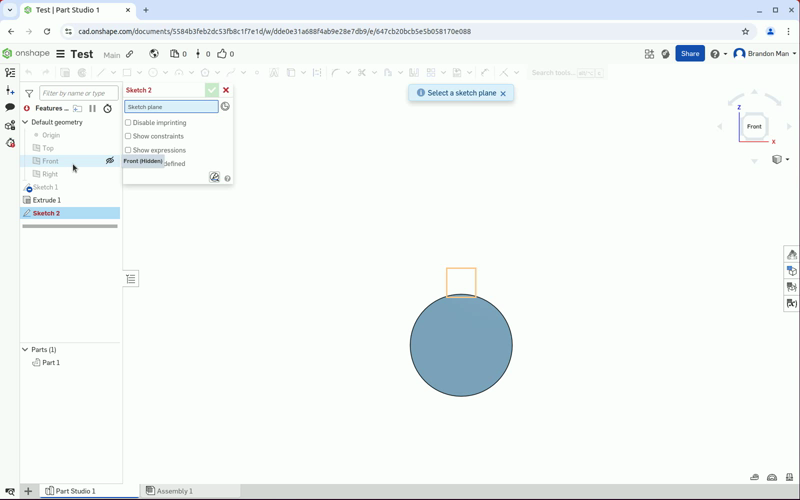
click(73, 163)
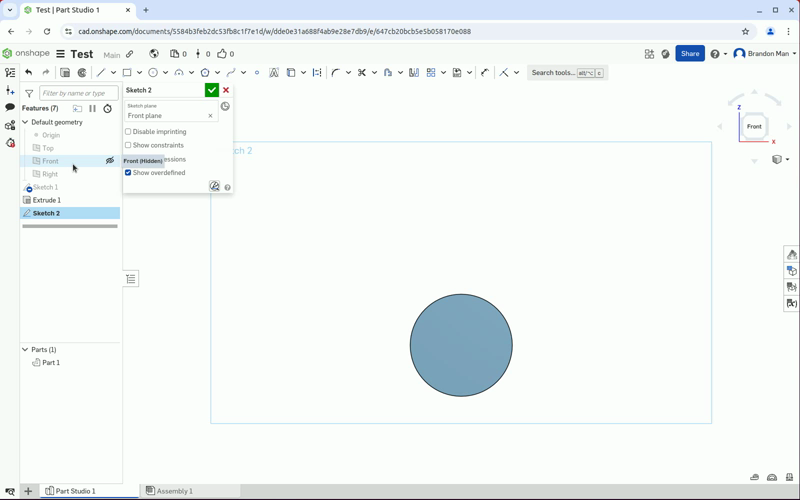
mouse_move(73, 352)
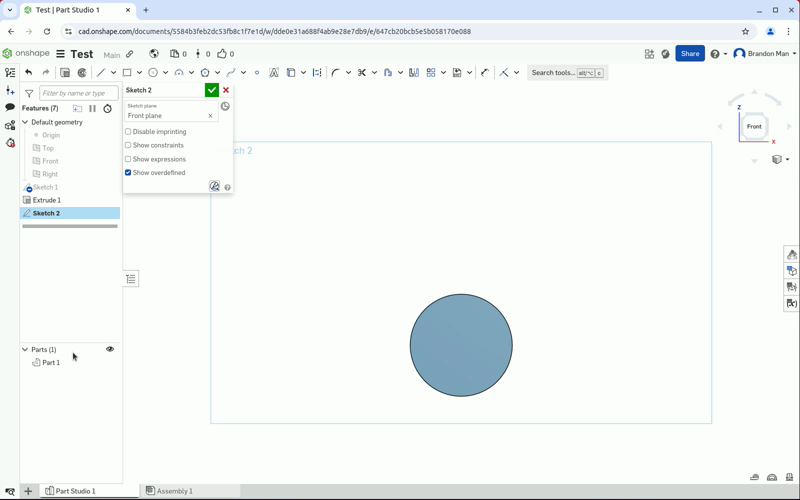
key(y)
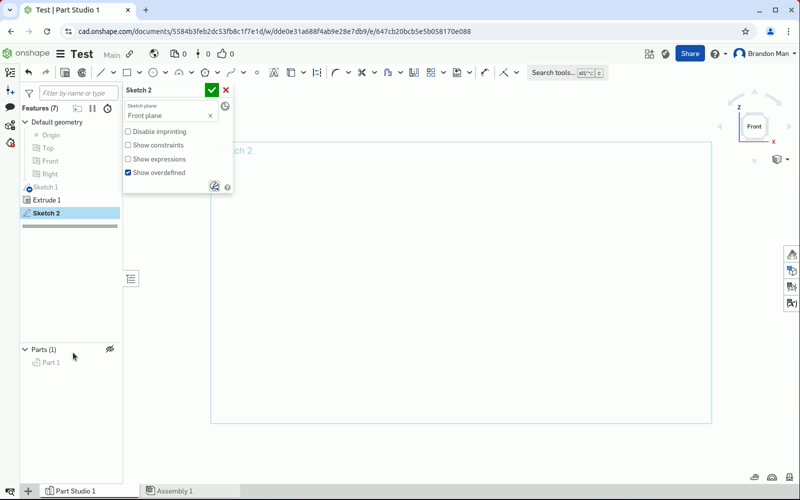
key(c)
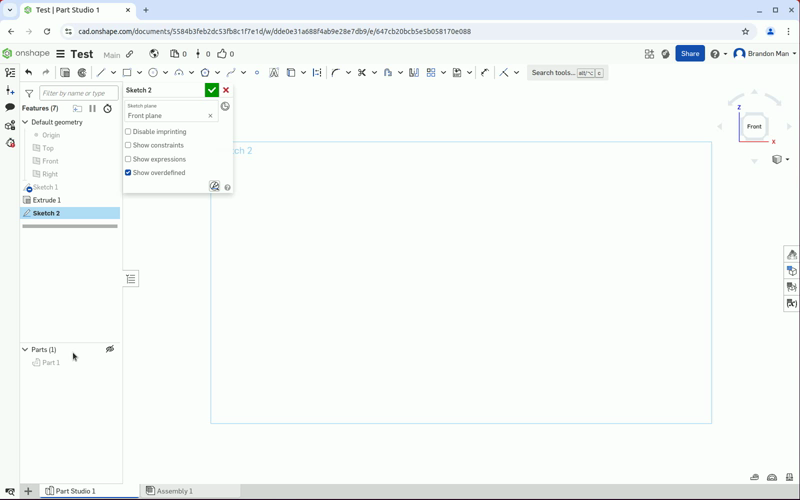
key_down(shift)
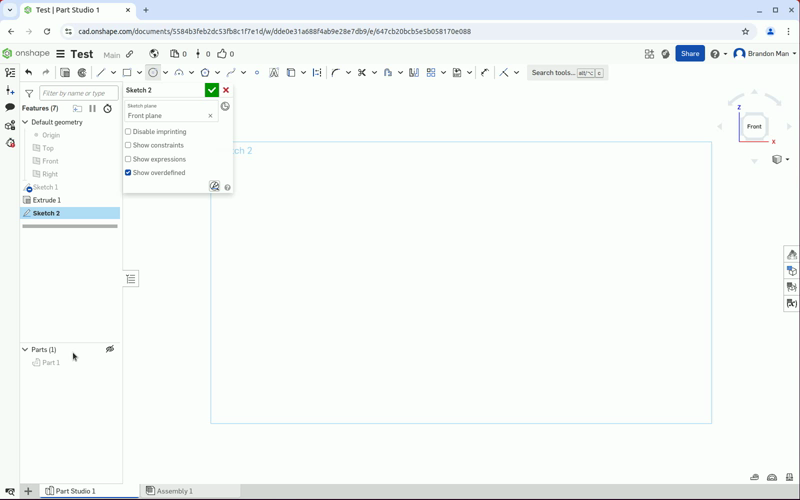
mouse_move(461, 211)
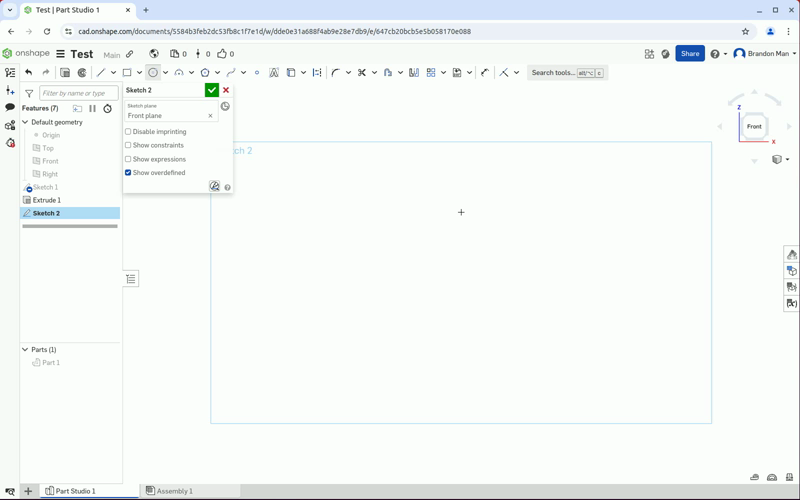
click(461, 211)
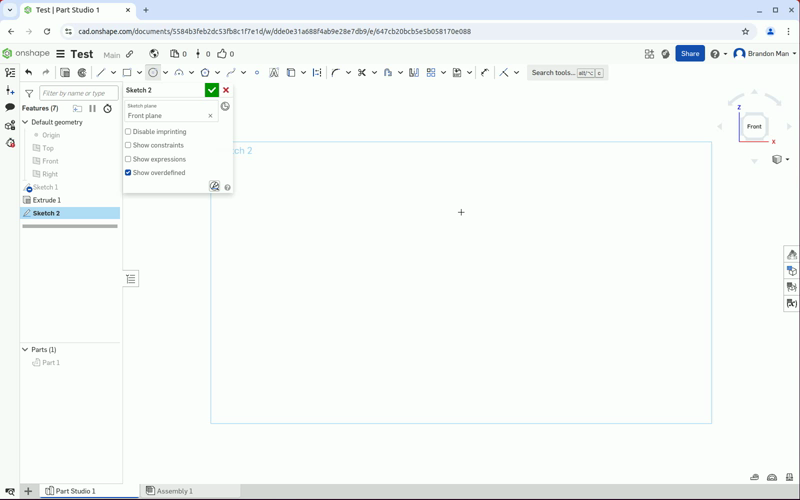
key_up(shift)
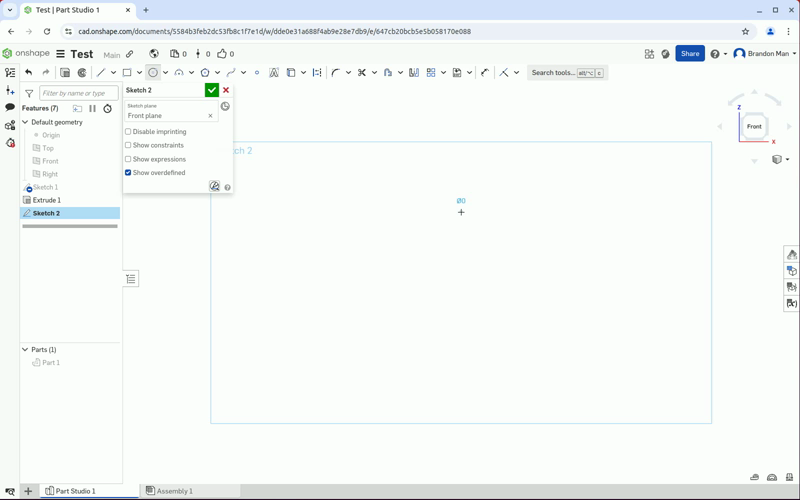
mouse_move(490, 211)
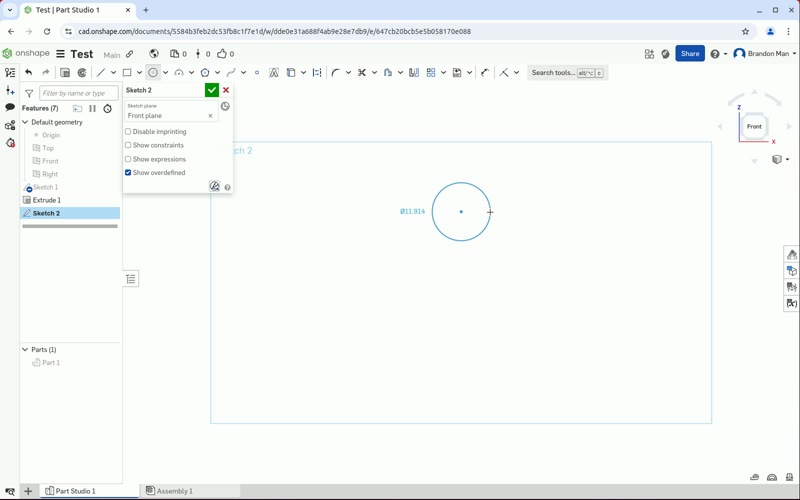
click(490, 211)
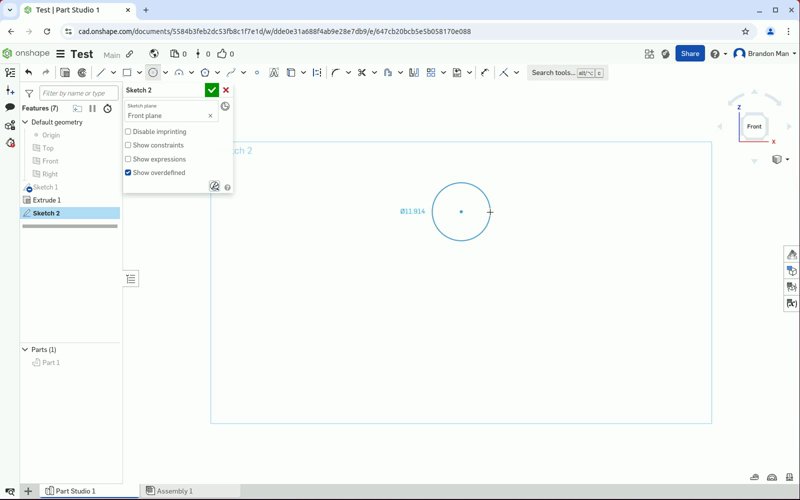
key(esc)
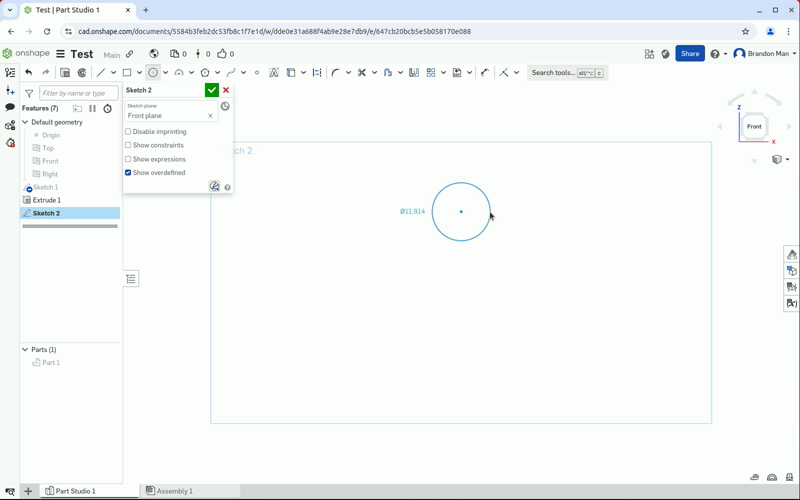
mouse_move(458, 215)
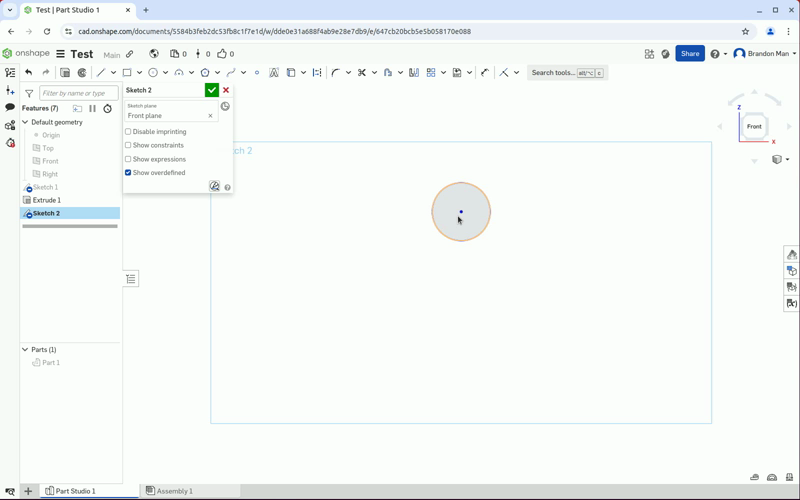
click(458, 215)
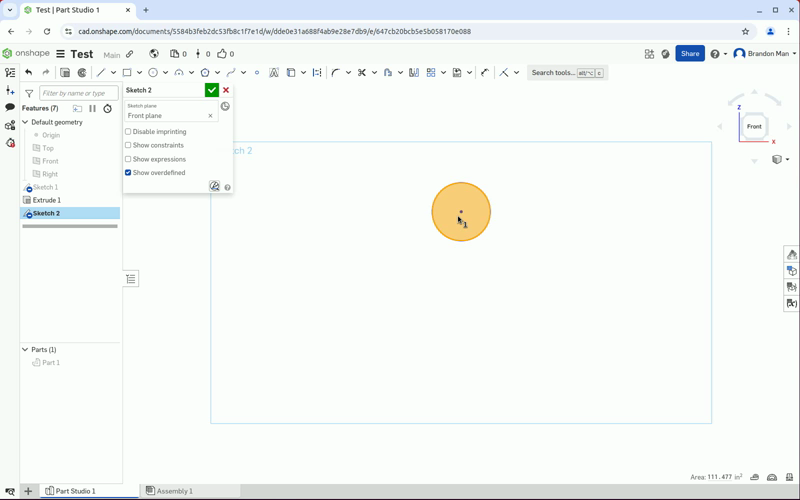
mouse_move(73, 352)
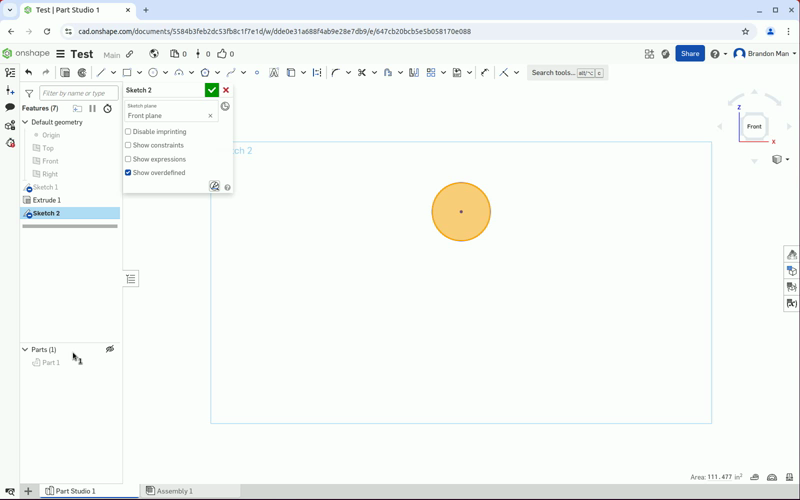
key(shift+y)
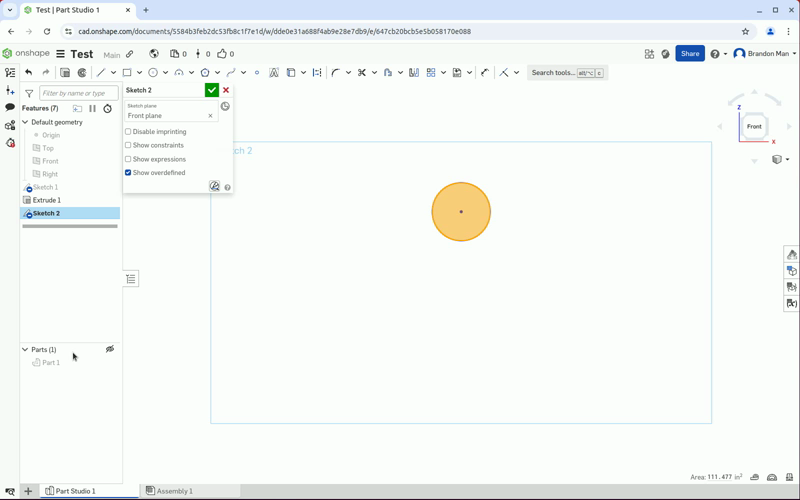
key(shift+e)
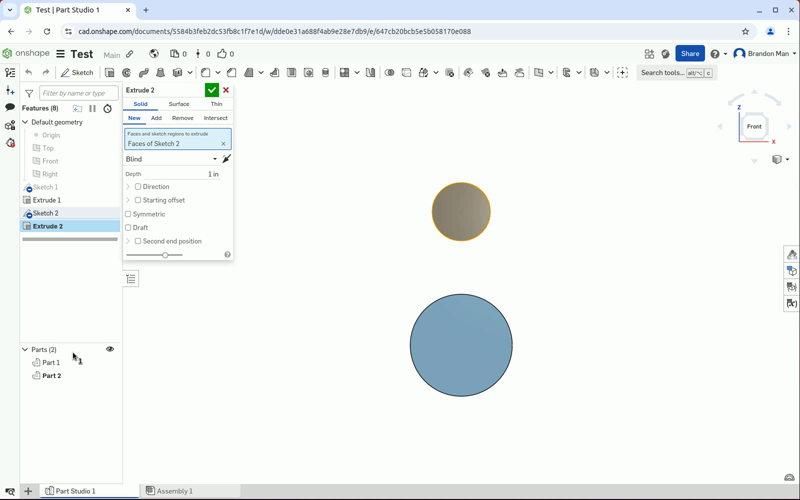
mouse_move(143, 106)
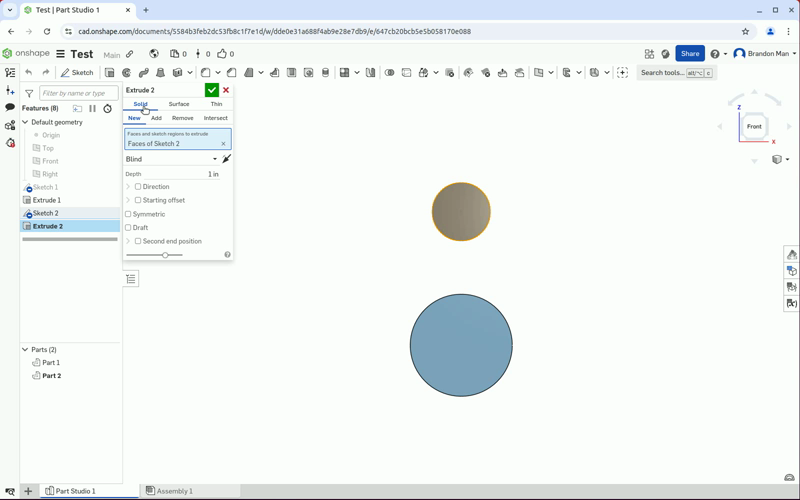
click(143, 106)
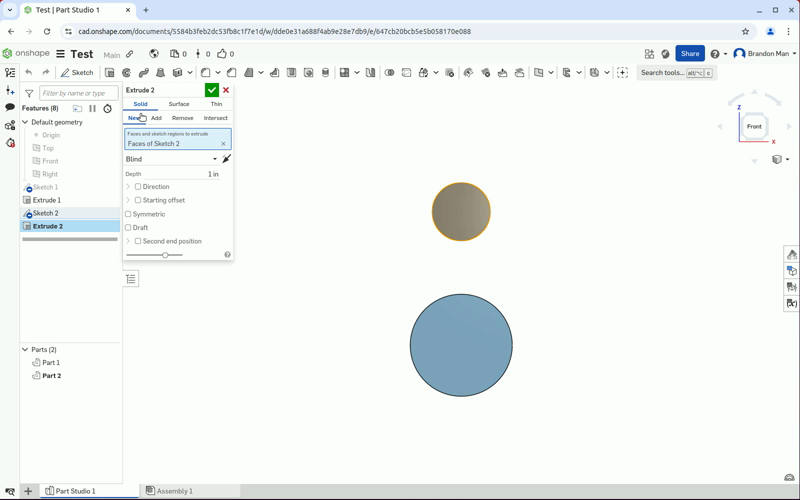
mouse_move(137, 120)
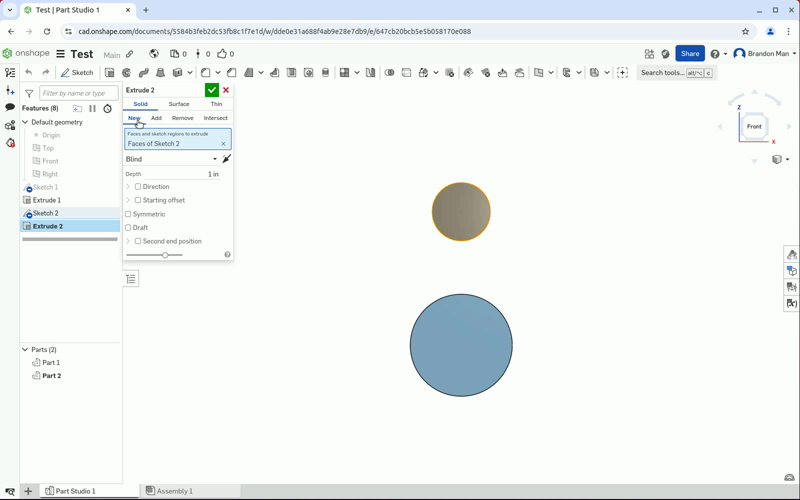
click(137, 120)
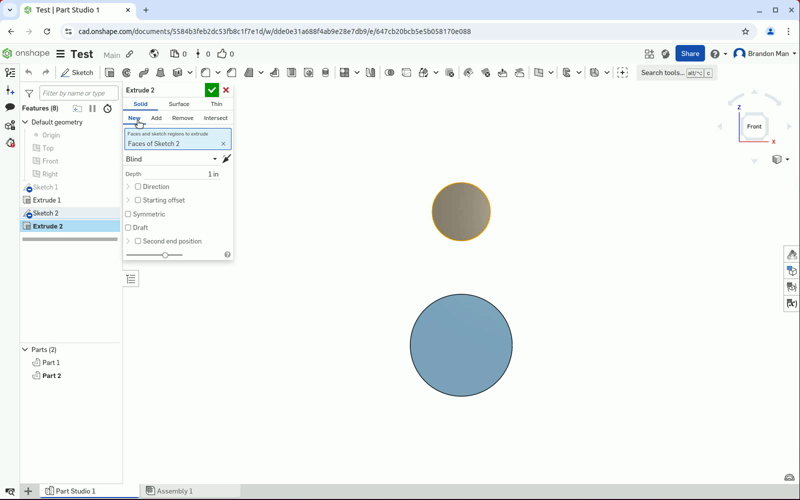
key(tab, 4)
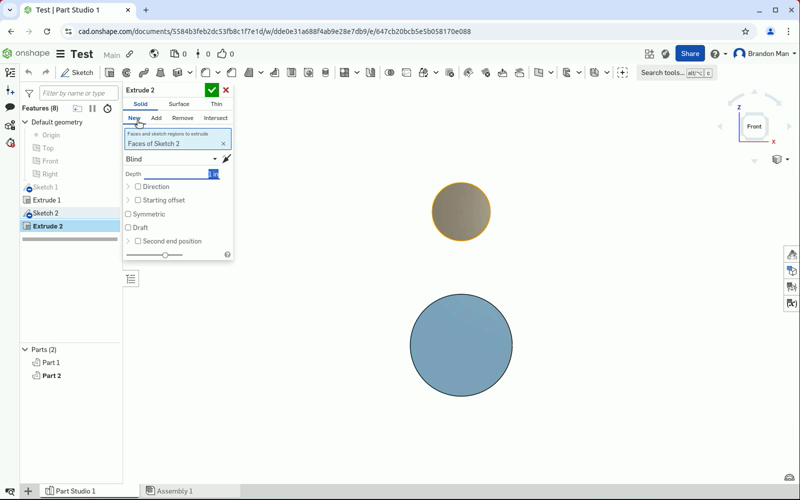
text(2.408)
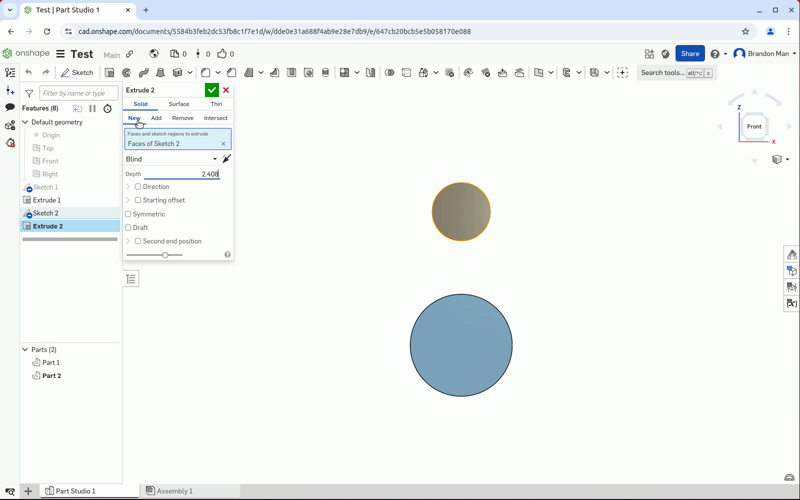
key(tab, 3)
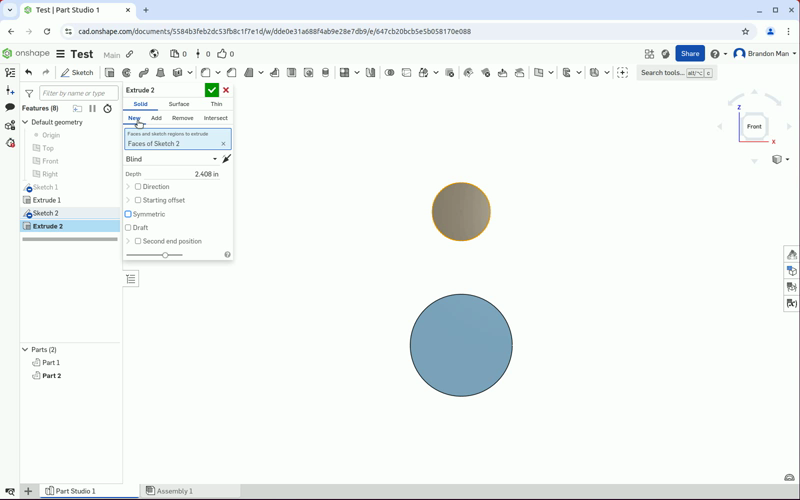
key(space)
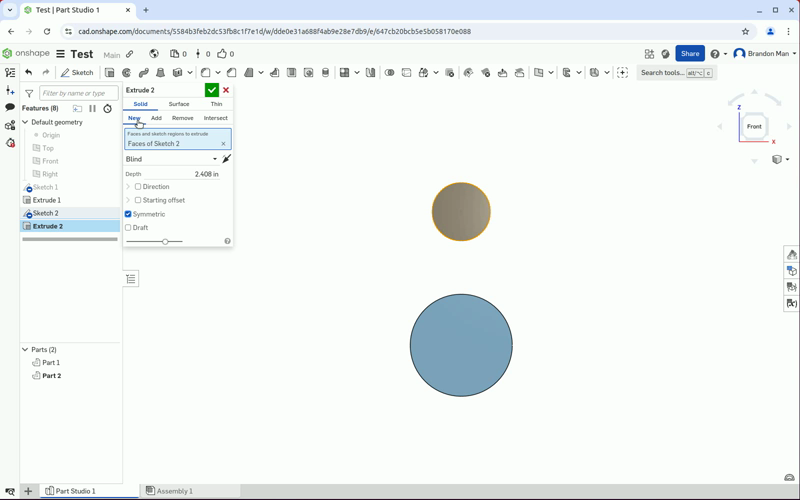
key(enter)
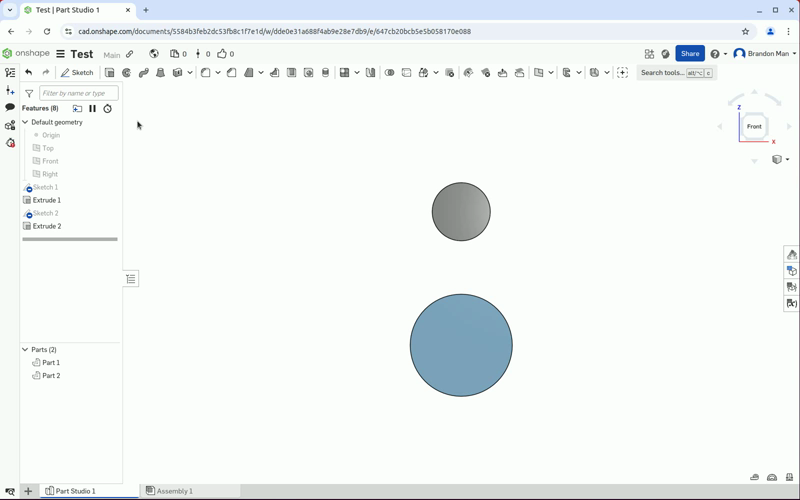
key(shift+h)
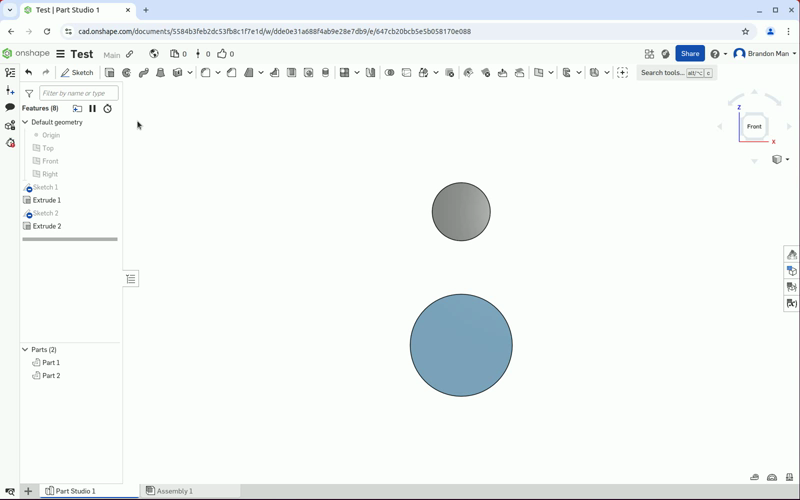
key(shift+h)
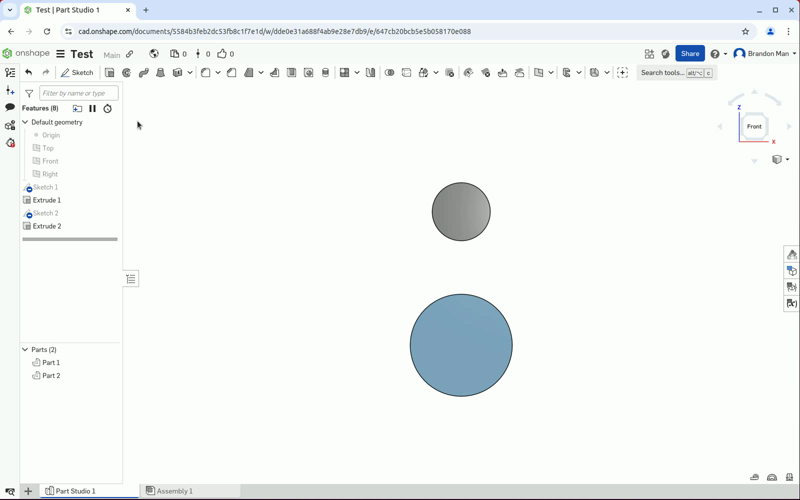
mouse_move(73, 189)
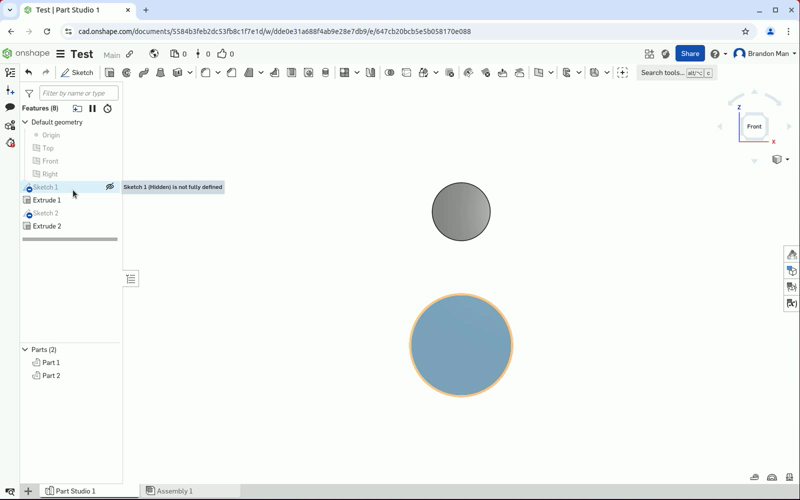
click(73, 189)
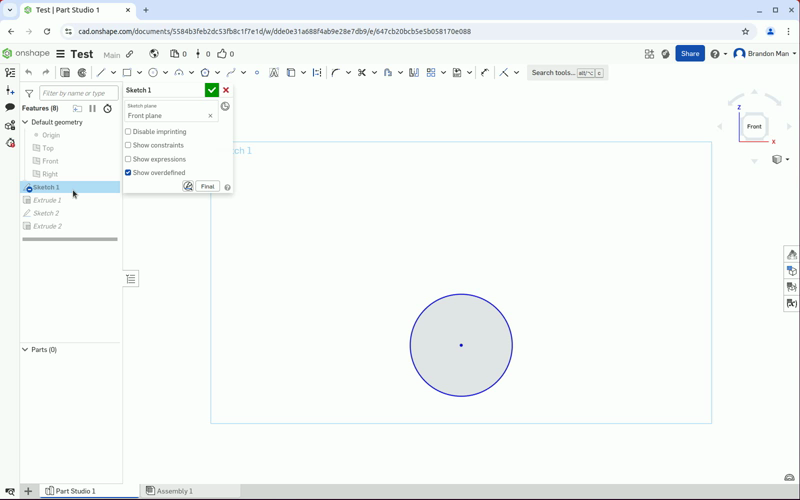
mouse_move(229, 92)
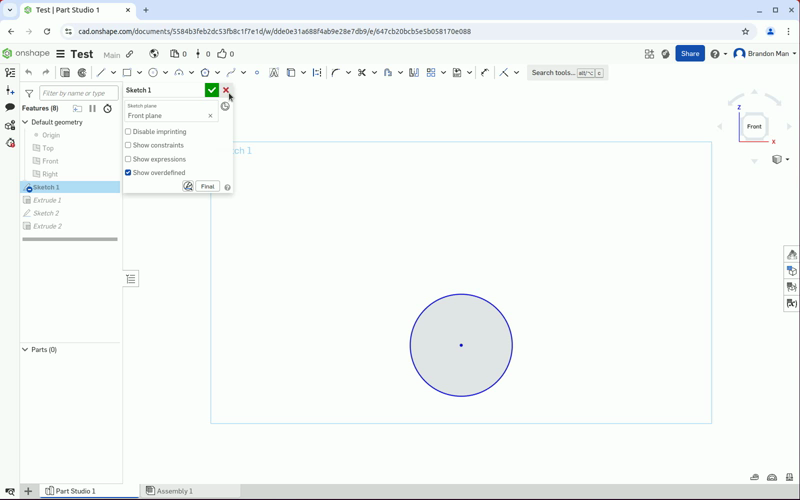
click(229, 92)
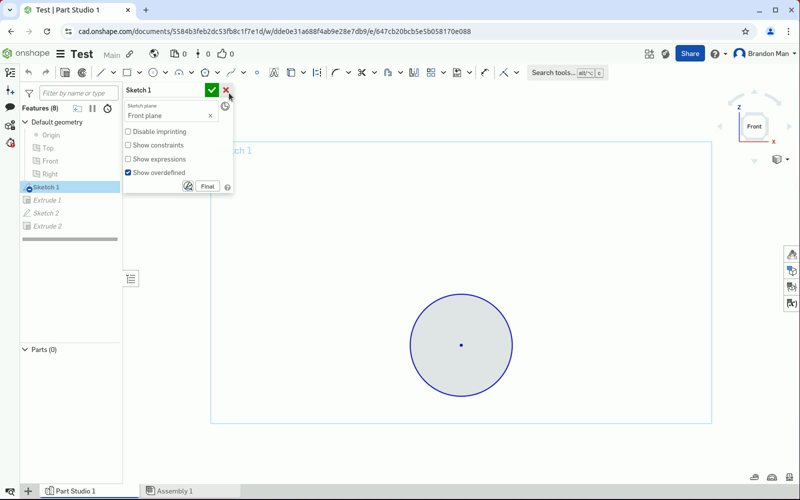
key(shift+s)
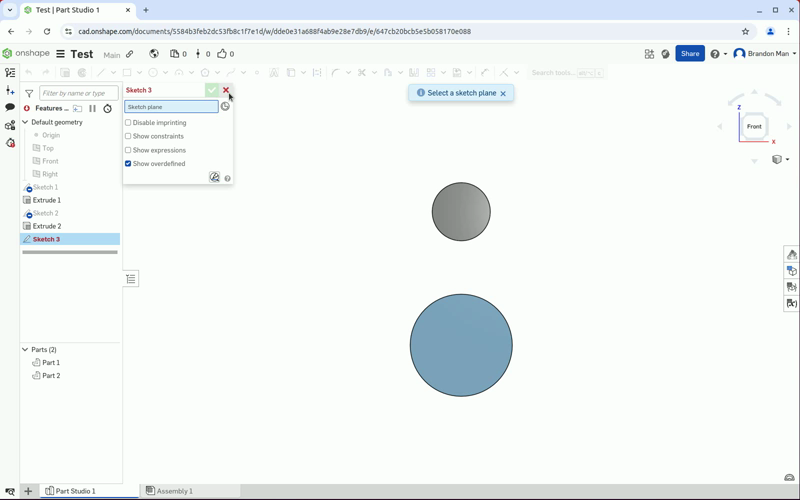
mouse_move(73, 163)
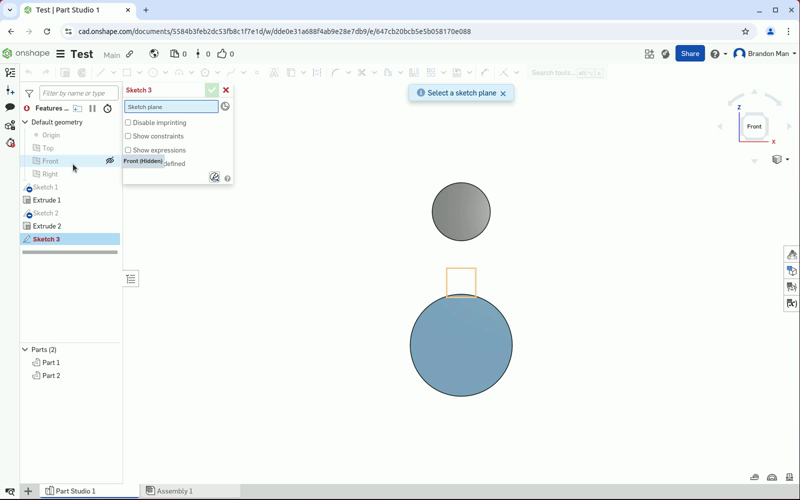
click(73, 163)
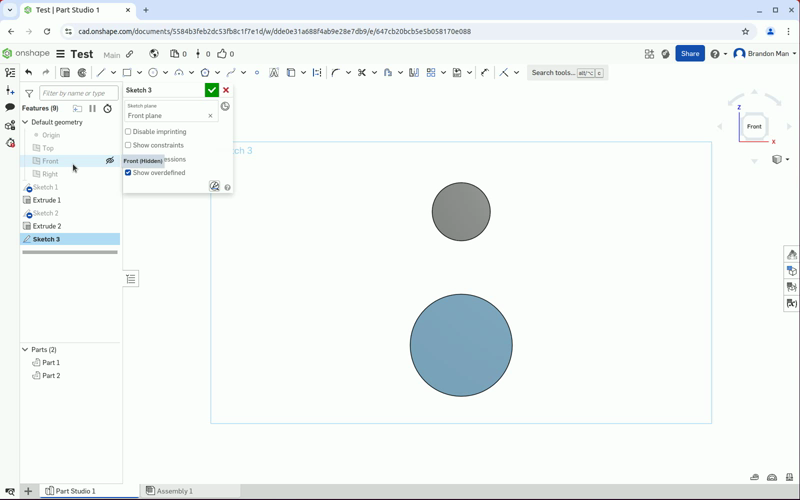
mouse_move(73, 352)
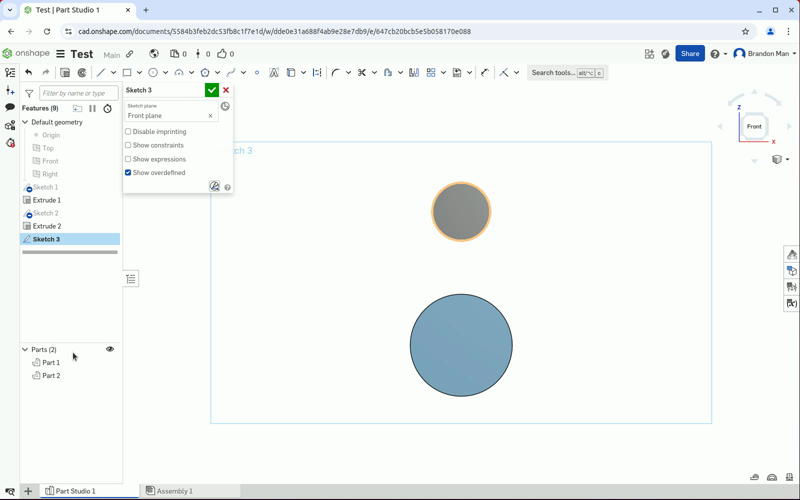
key(y)
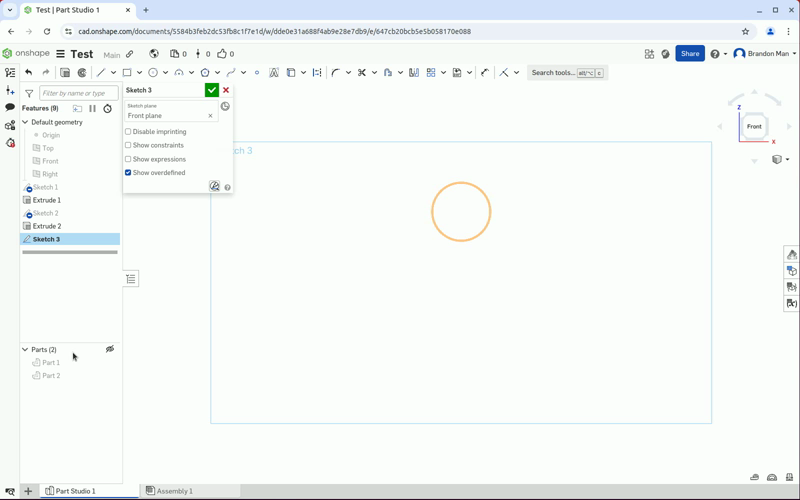
key(a)
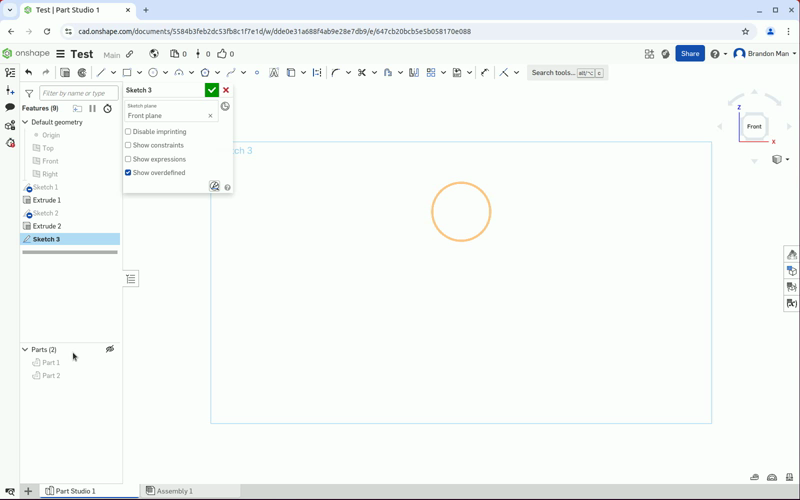
key_down(shift)
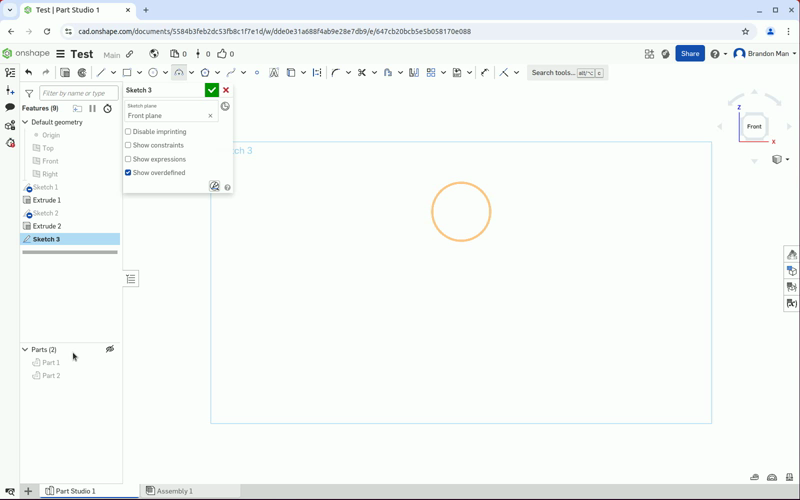
mouse_move(418, 316)
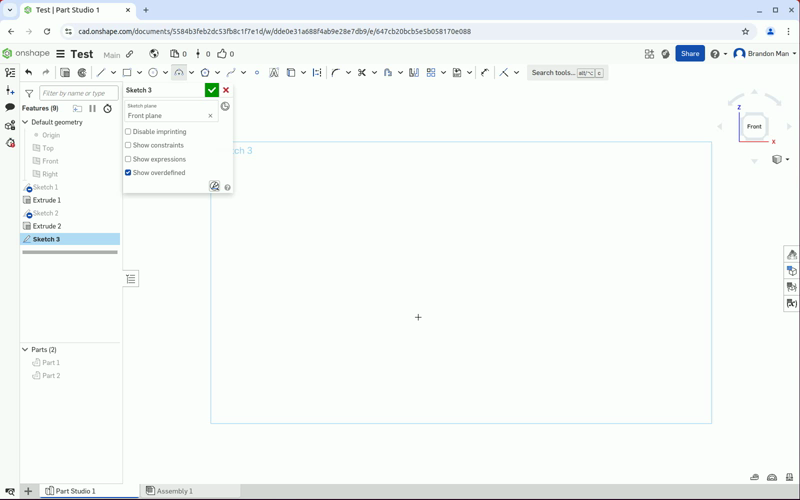
click(418, 316)
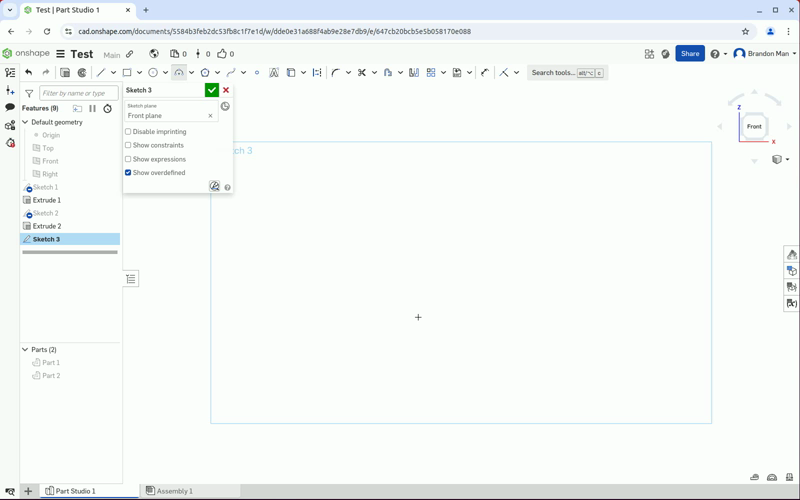
key_up(shift)
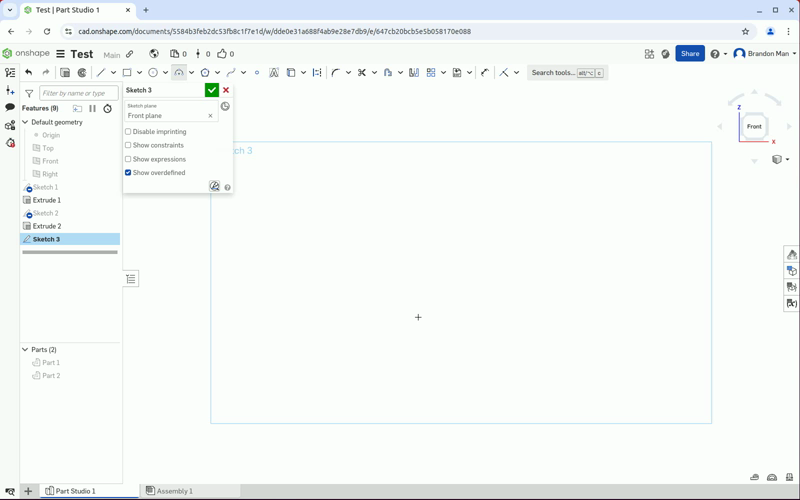
key_down(shift)
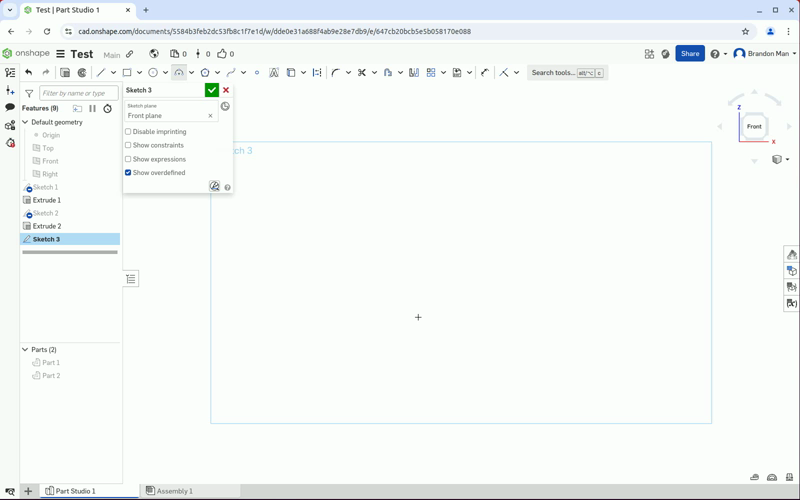
mouse_move(503, 316)
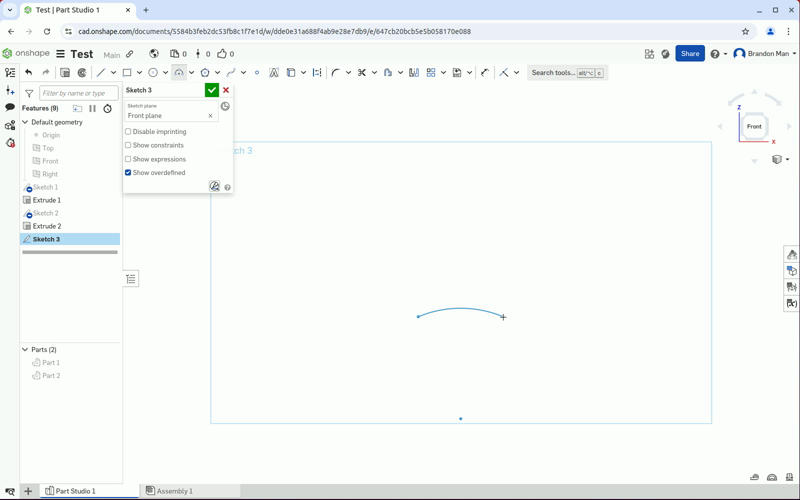
click(503, 316)
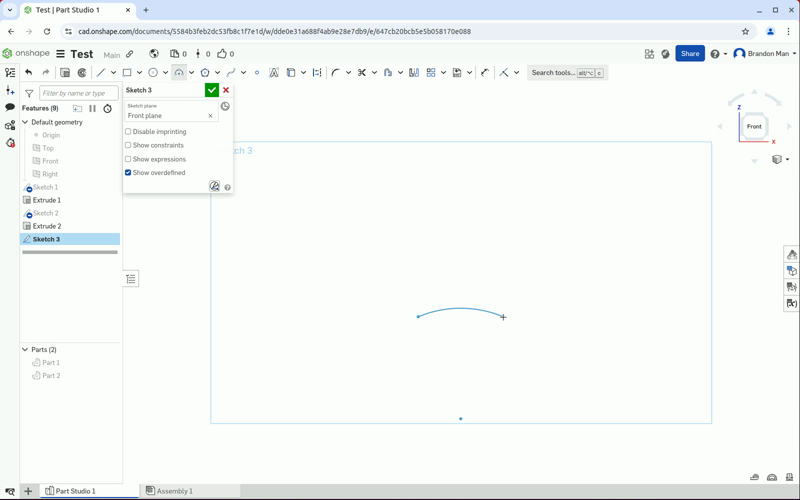
mouse_move(461, 294)
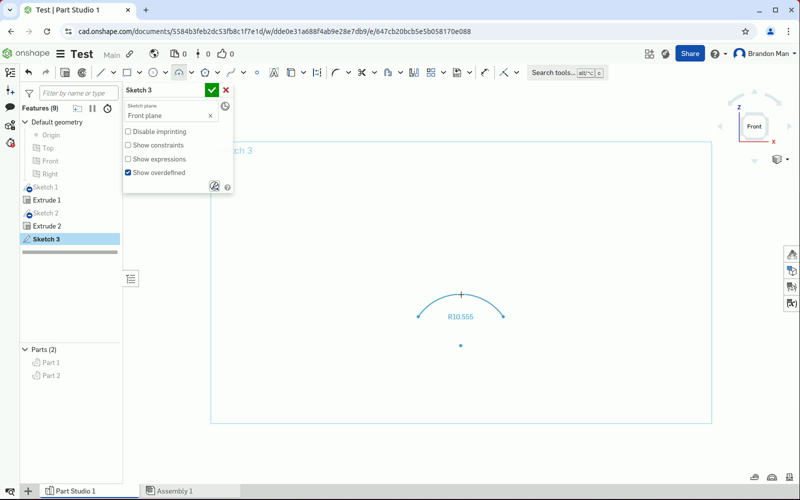
click(461, 294)
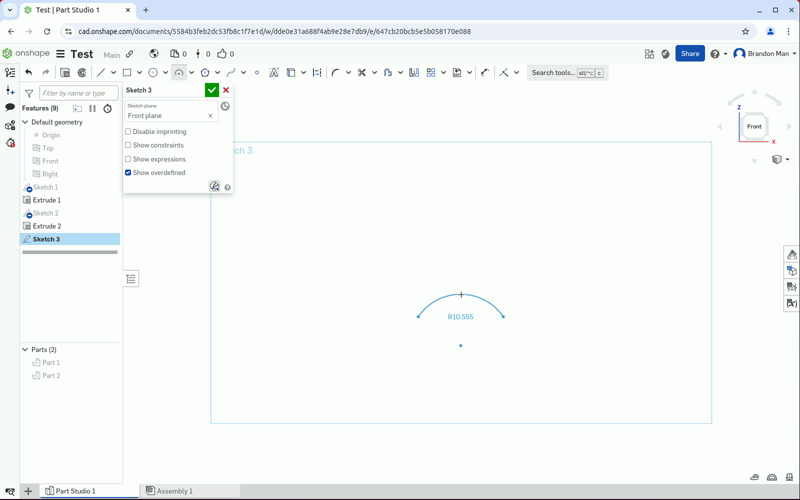
key_up(shift)
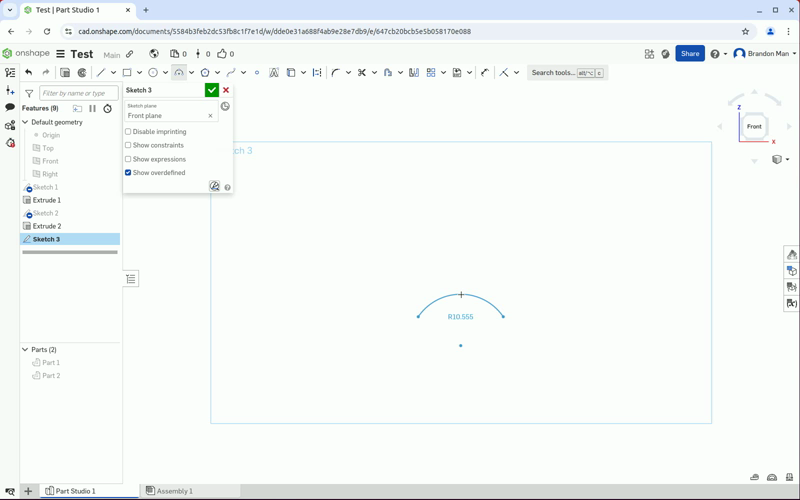
key(esc)
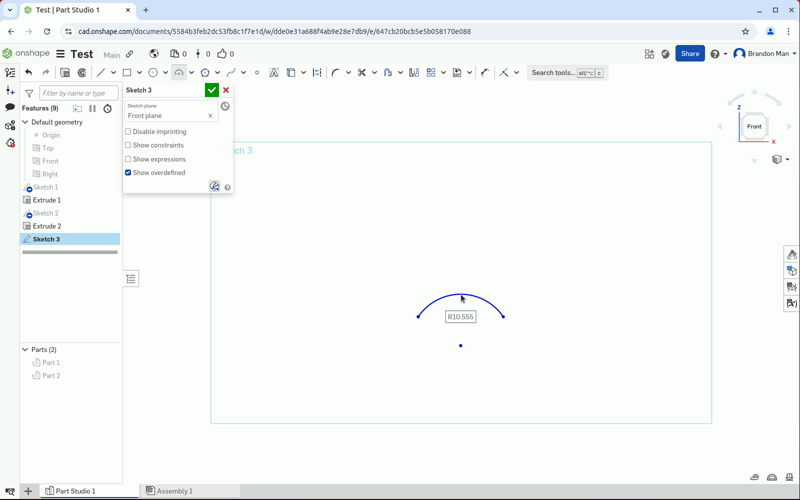
key(l)
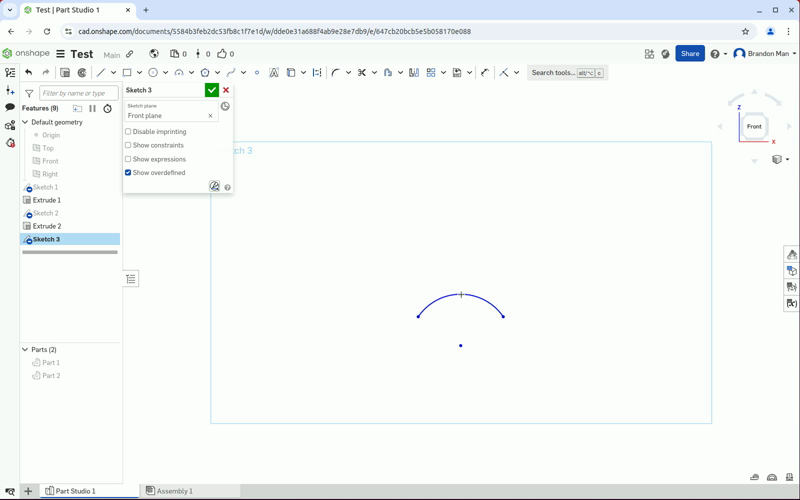
mouse_move(503, 316)
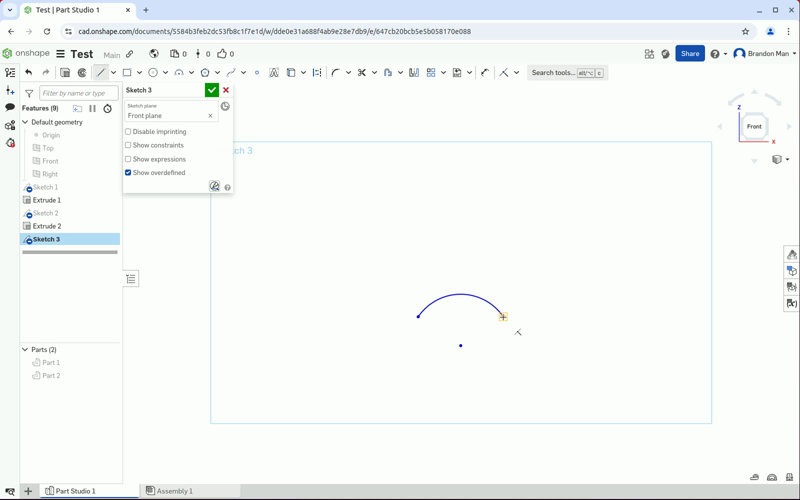
click(503, 316)
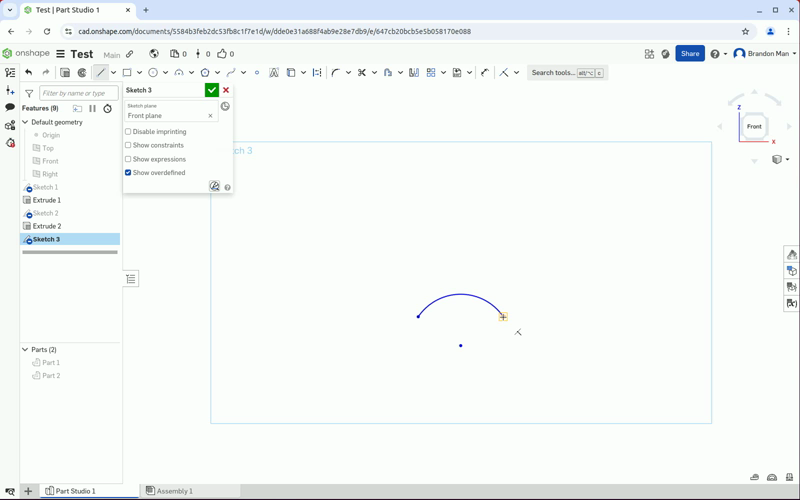
key_down(shift)
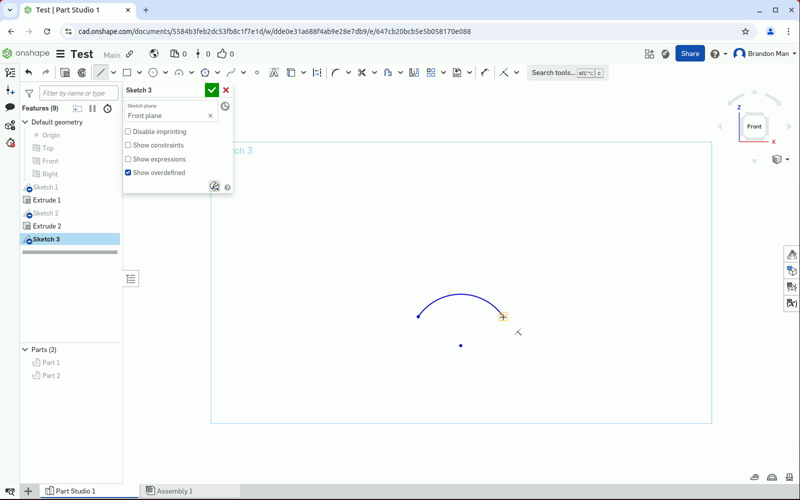
mouse_move(489, 206)
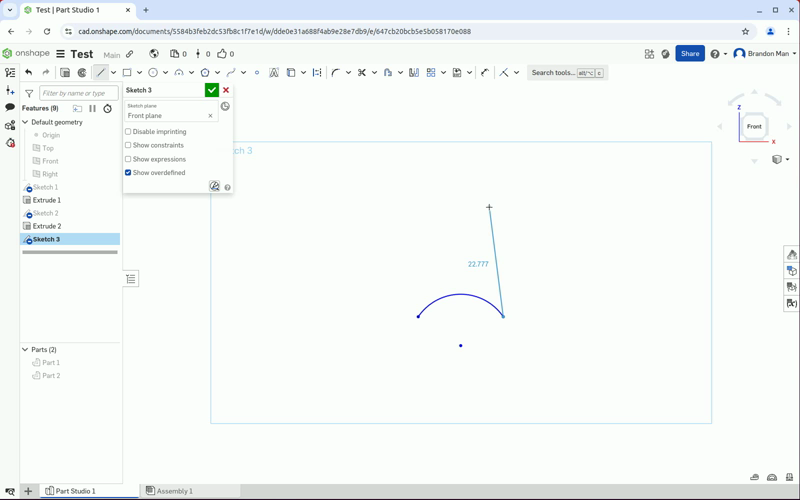
click(489, 206)
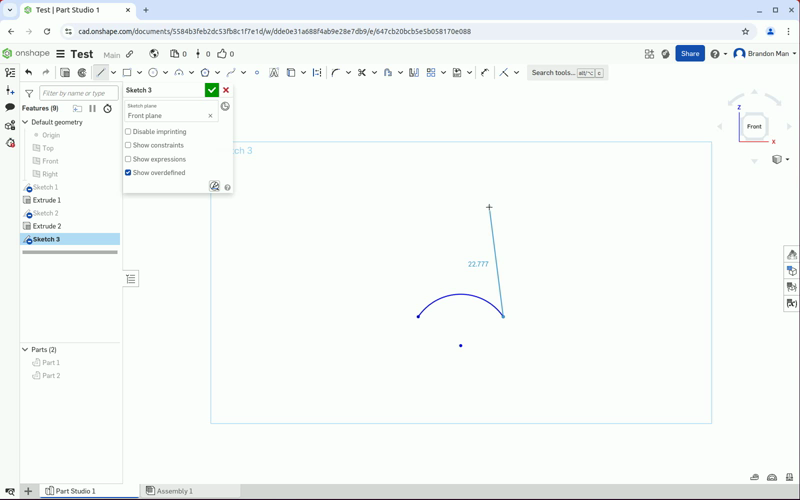
key_up(shift)
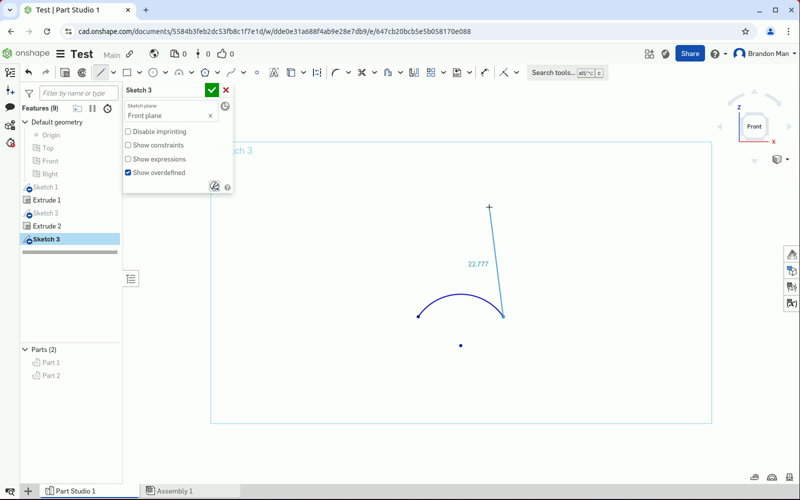
key(esc)
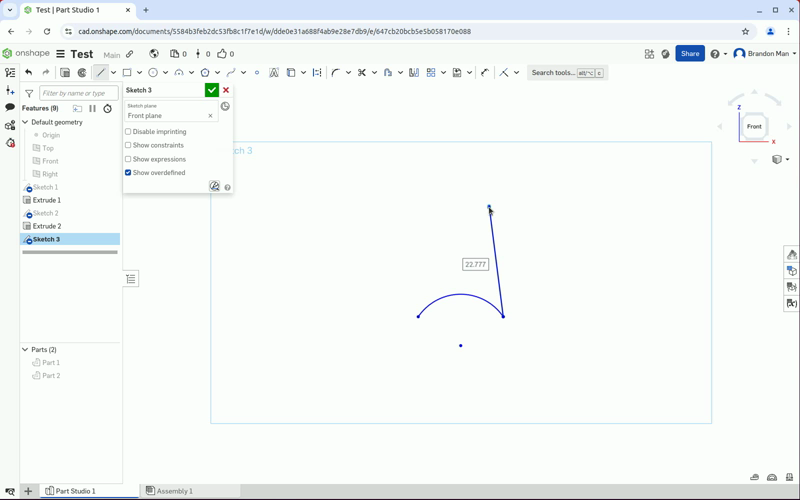
key(a)
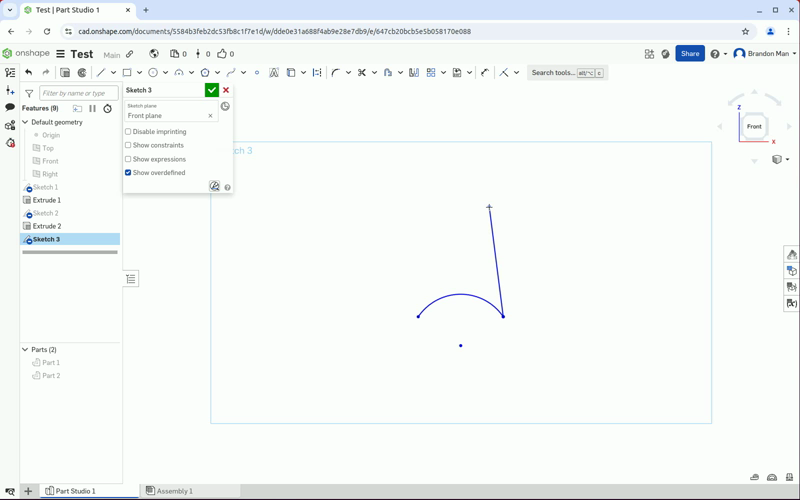
mouse_move(489, 206)
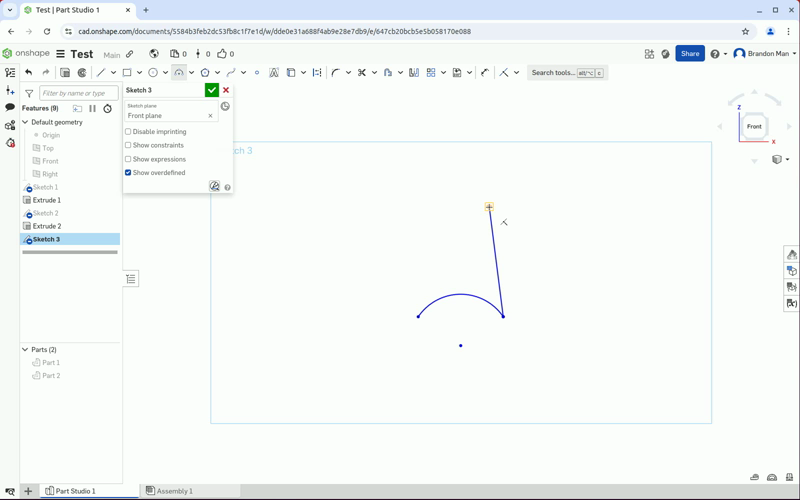
click(489, 206)
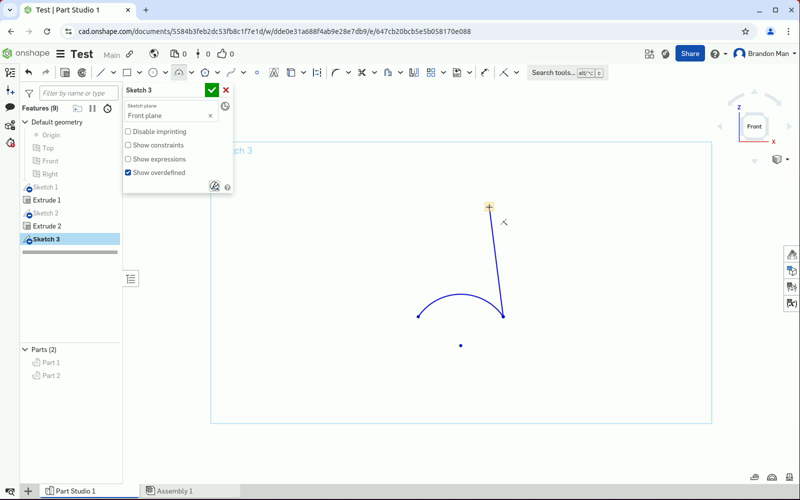
key_down(shift)
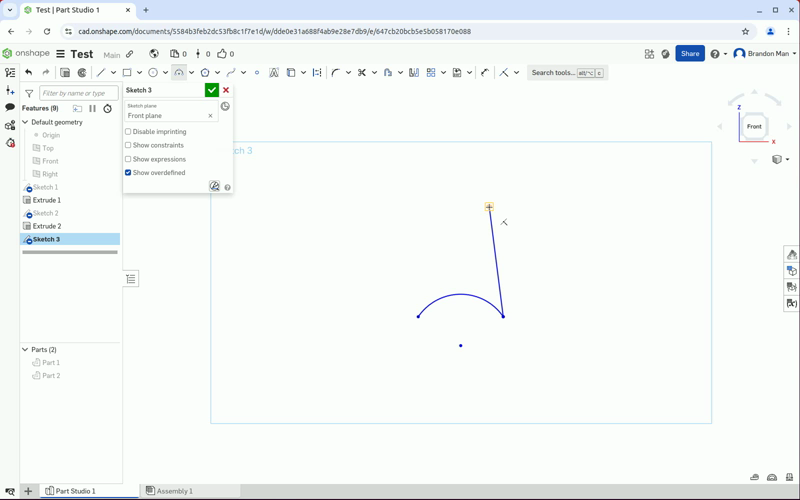
mouse_move(432, 206)
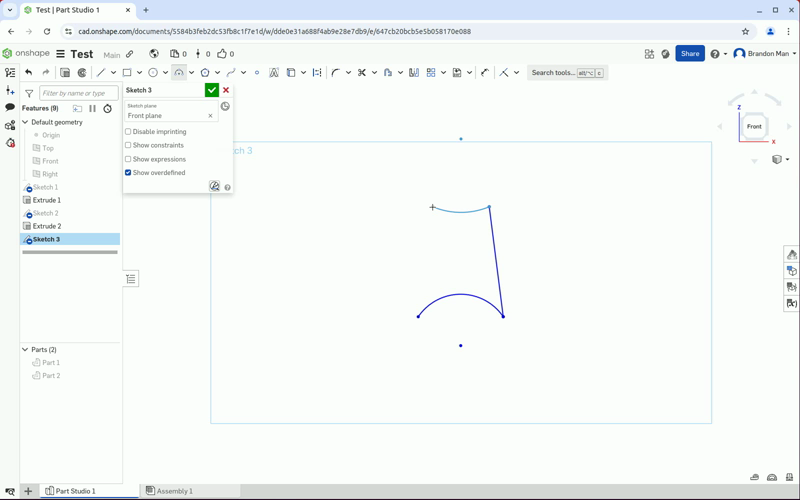
click(432, 206)
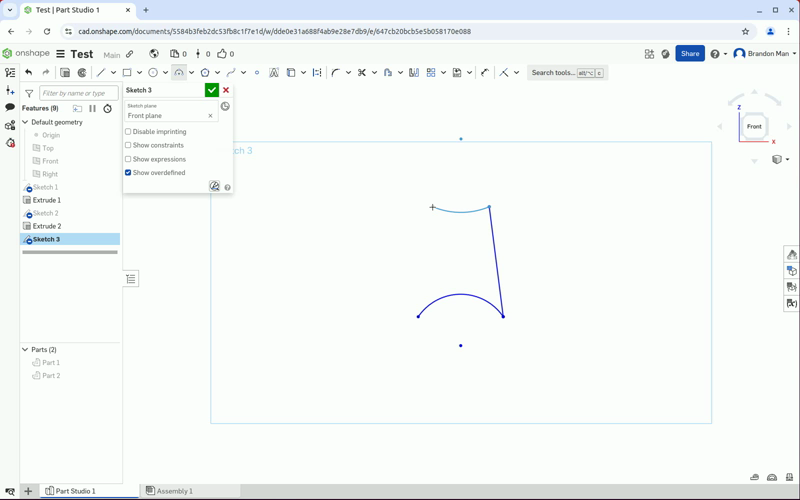
mouse_move(461, 239)
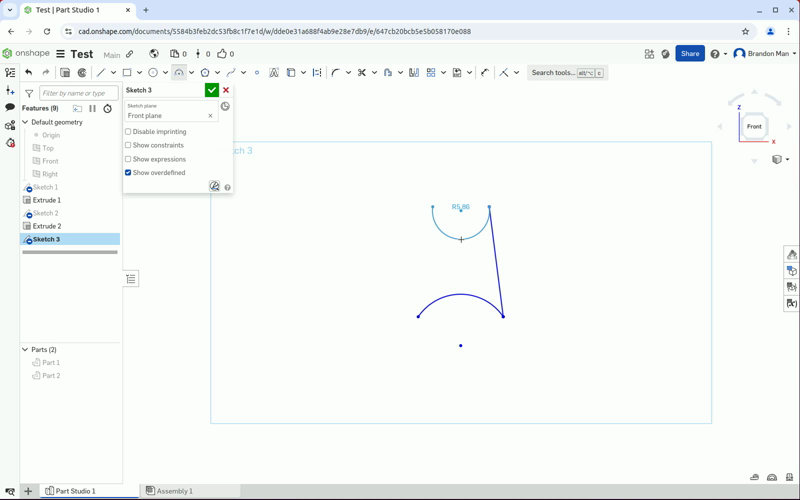
click(461, 239)
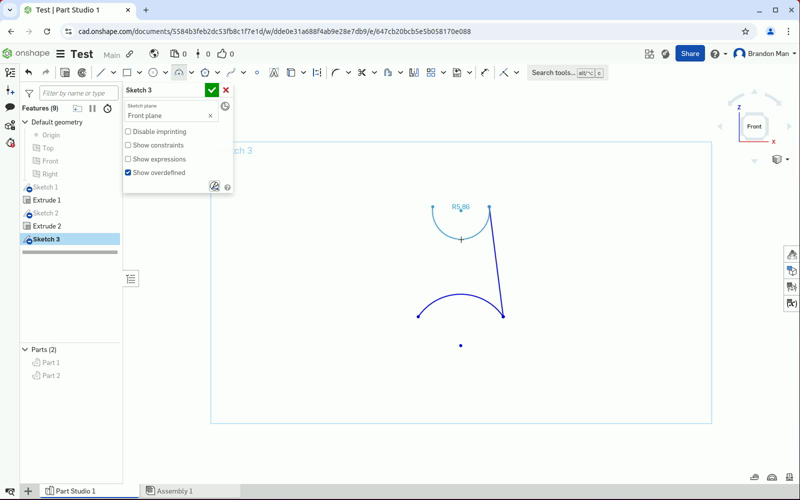
key_up(shift)
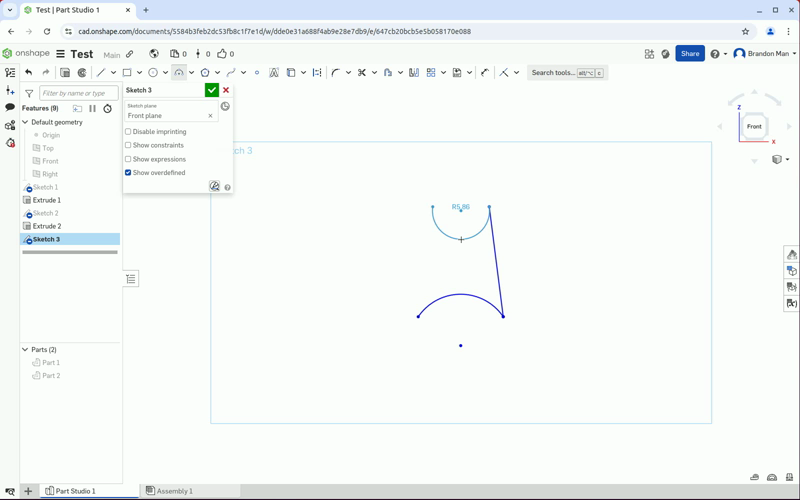
key(esc)
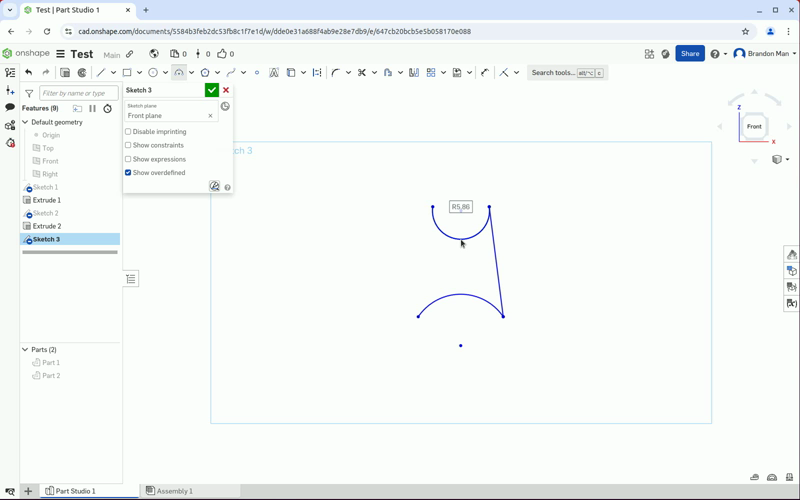
key(l)
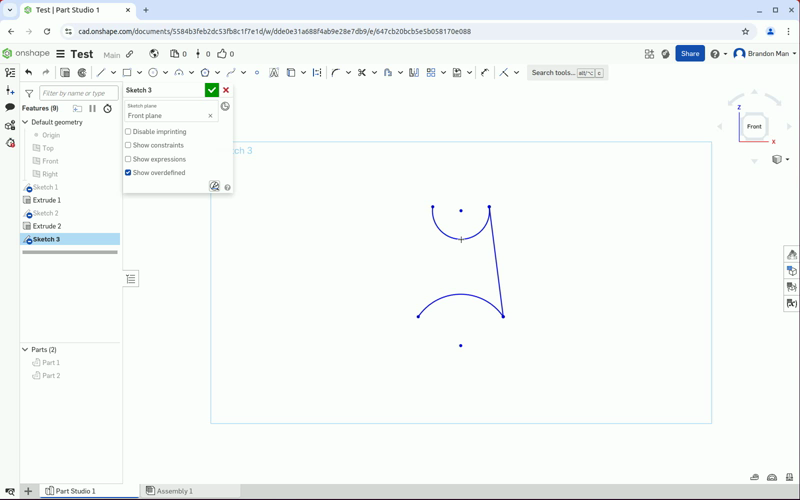
mouse_move(432, 206)
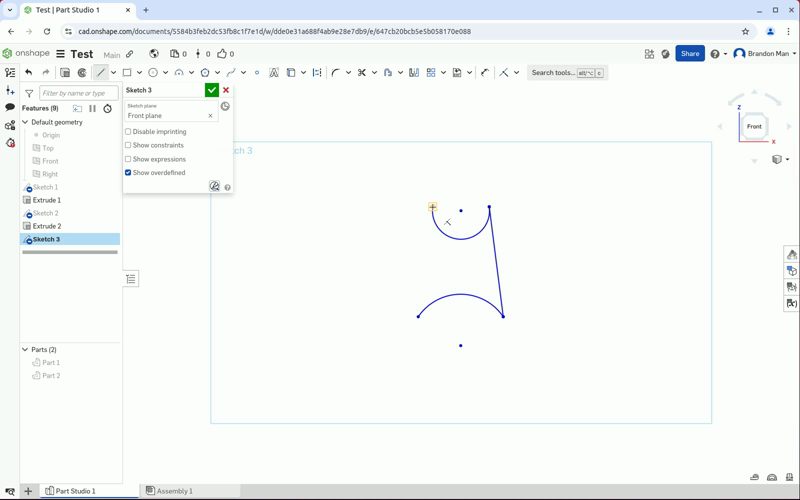
click(432, 206)
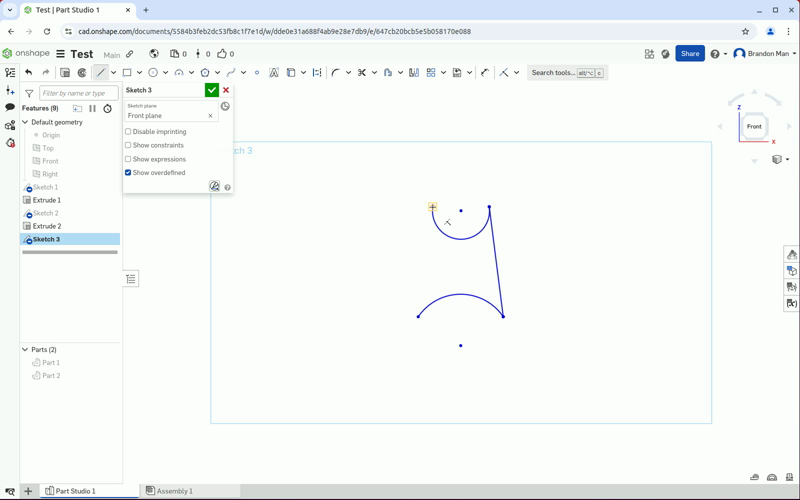
key_down(shift)
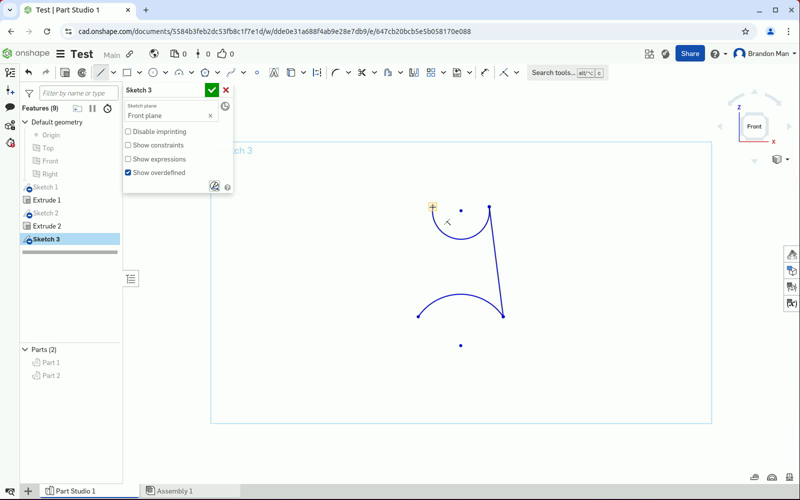
mouse_move(418, 316)
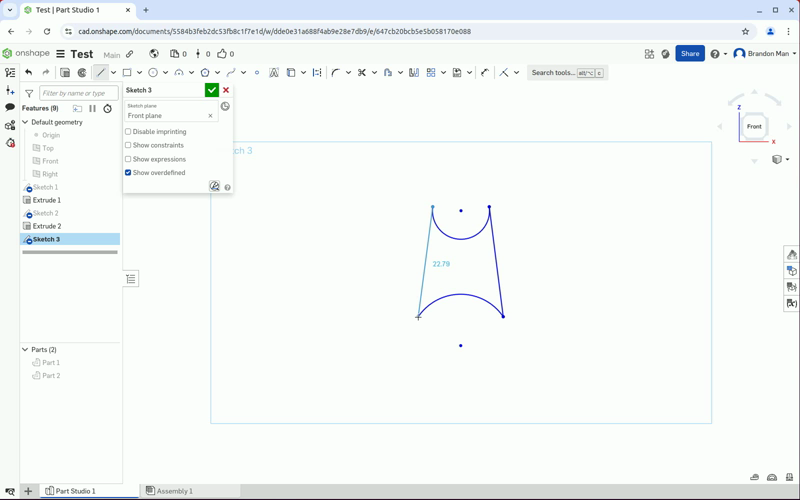
key_up(shift)
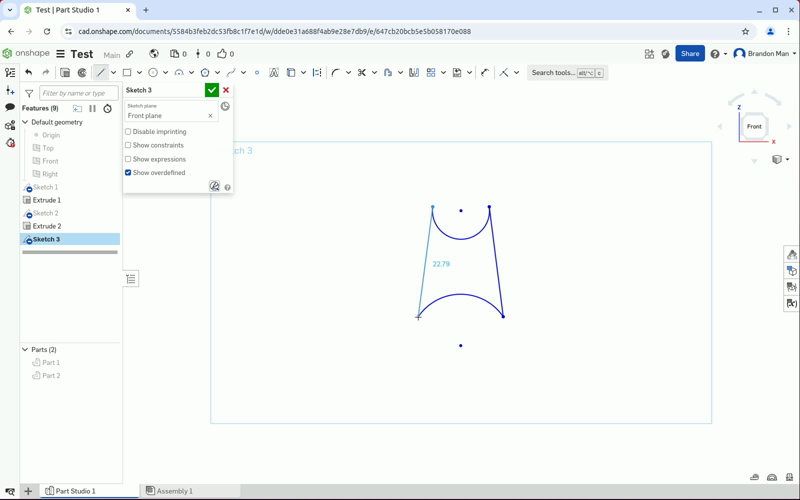
click(418, 316)
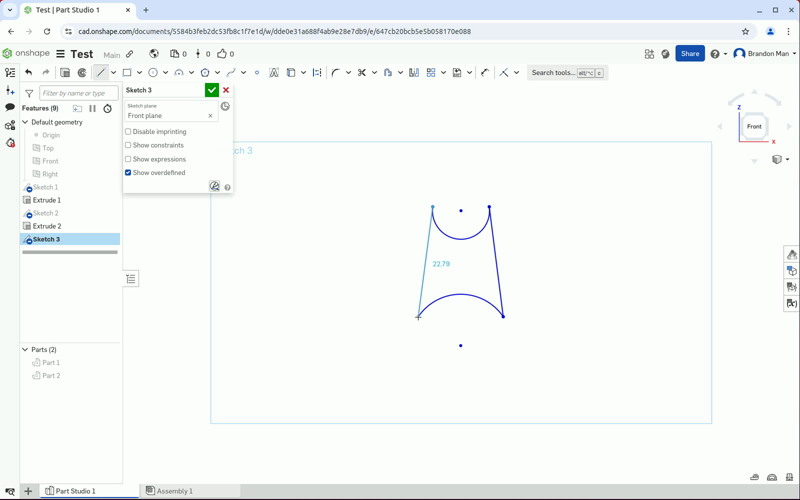
key(esc)
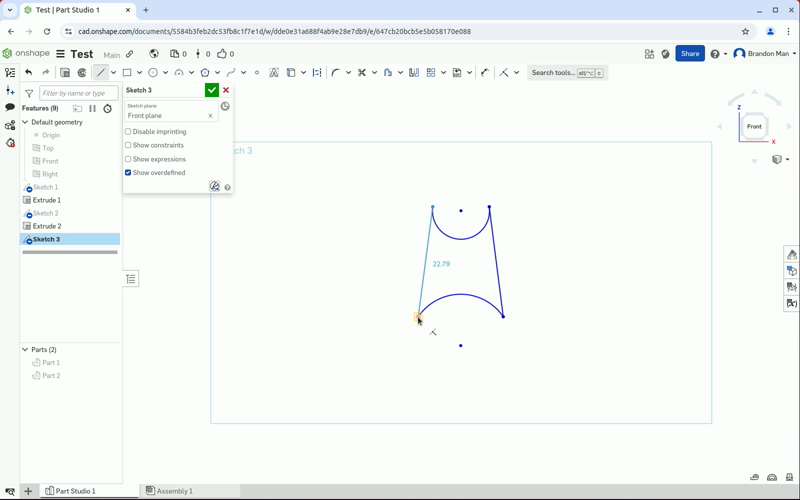
mouse_move(461, 249)
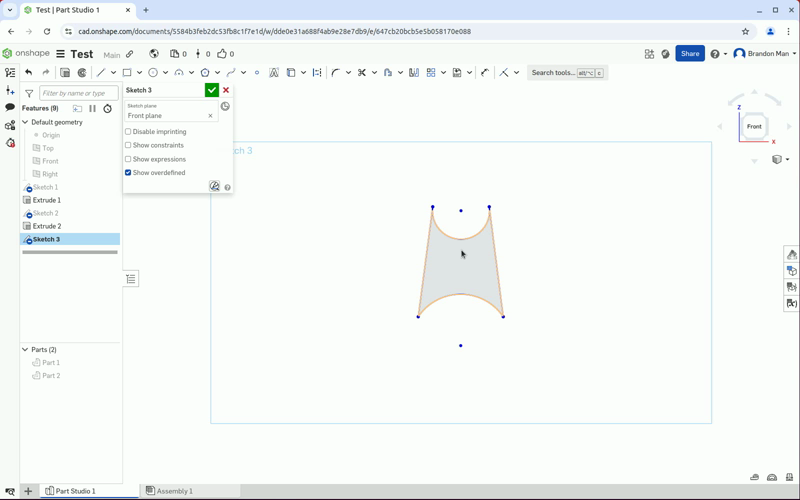
click(461, 249)
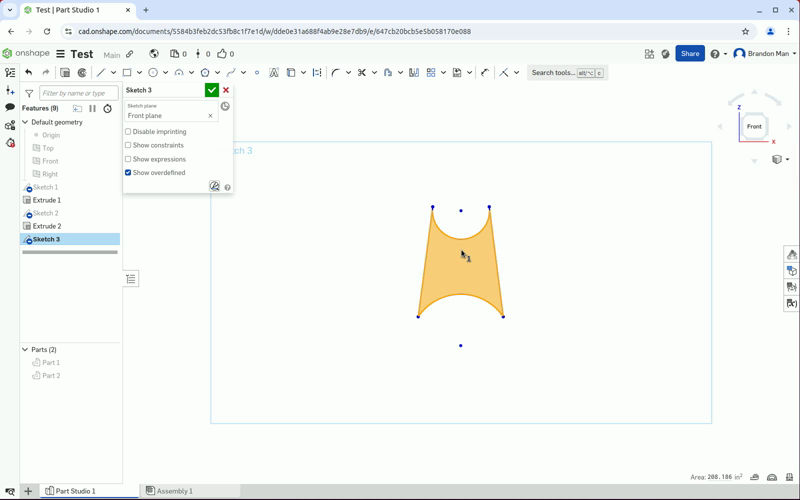
mouse_move(73, 352)
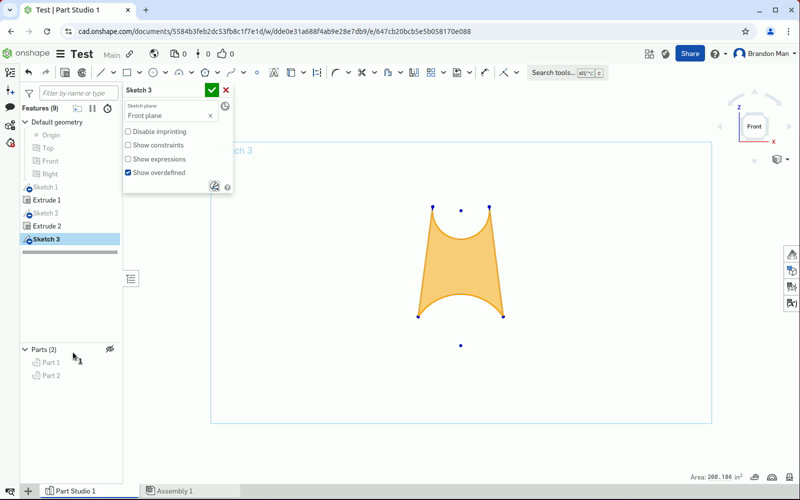
key(shift+y)
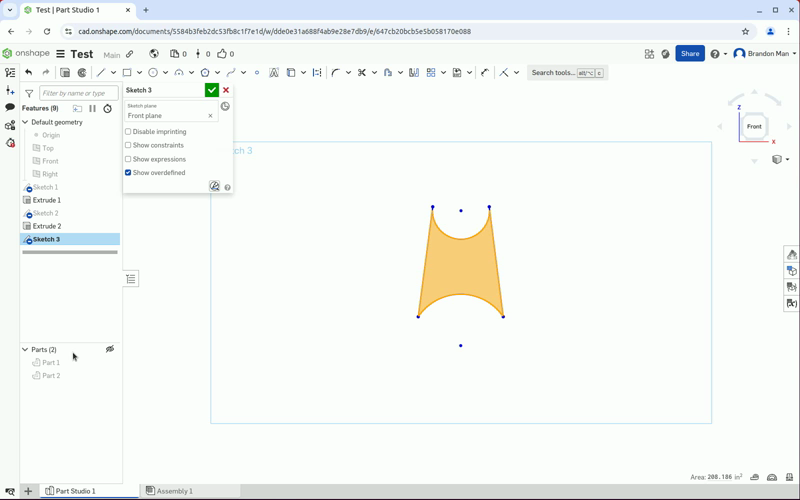
key(shift+e)
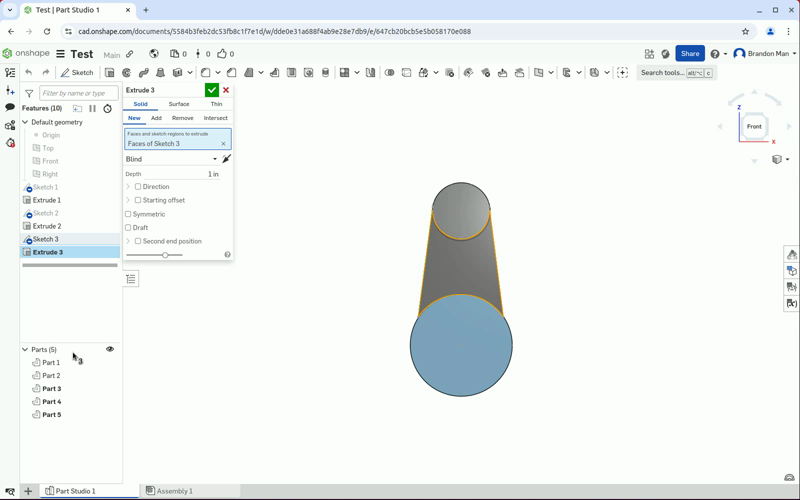
mouse_move(143, 106)
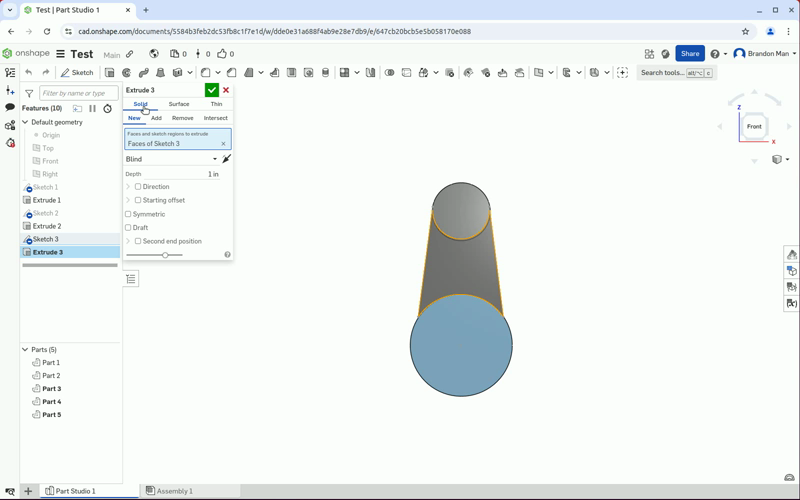
click(143, 106)
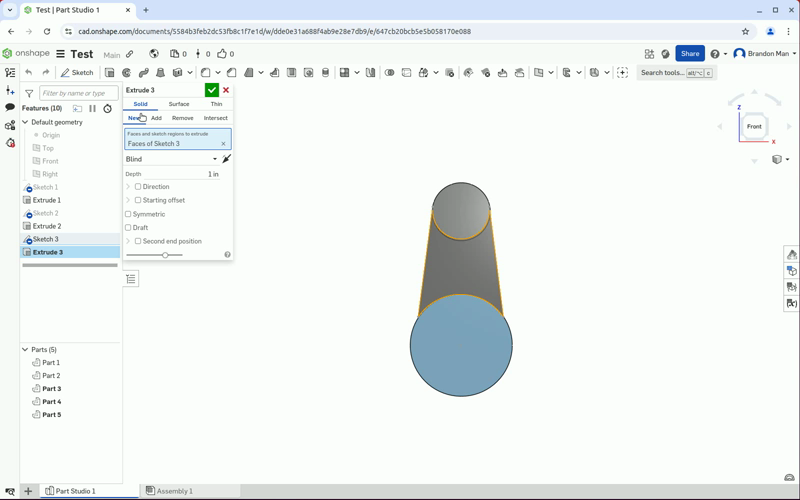
mouse_move(137, 120)
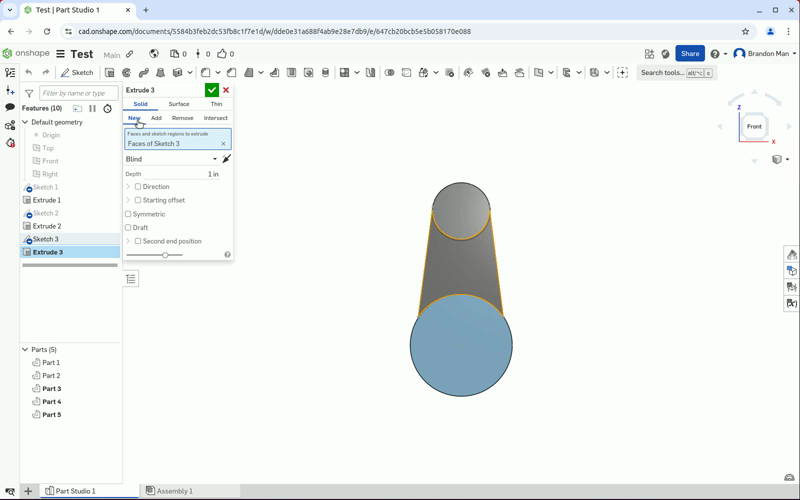
click(137, 120)
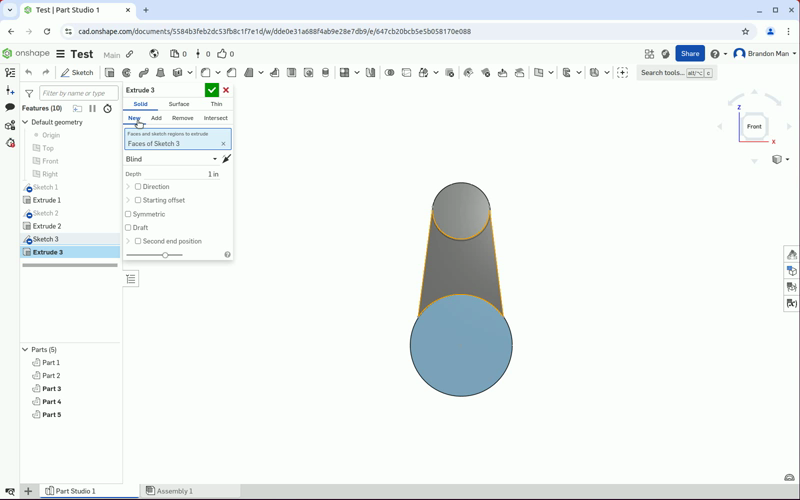
key(tab, 4)
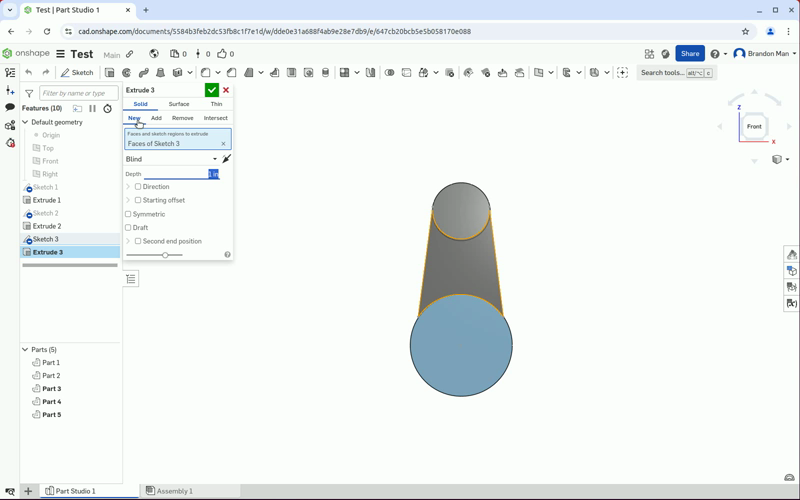
text(2.408)
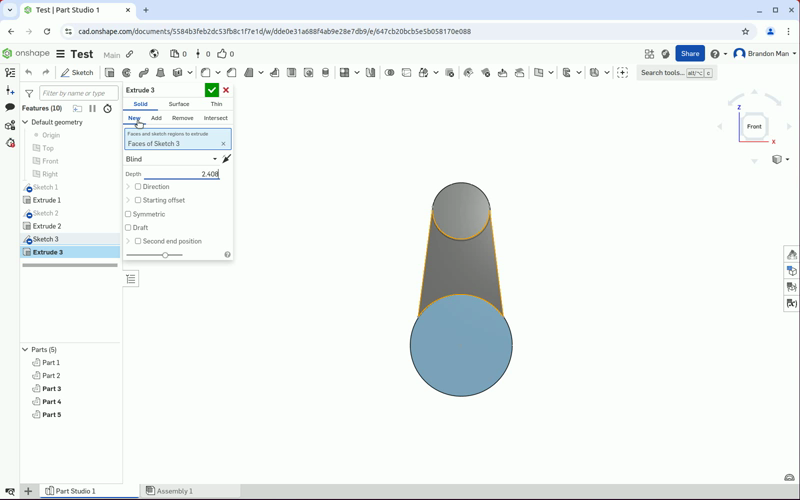
key(tab, 3)
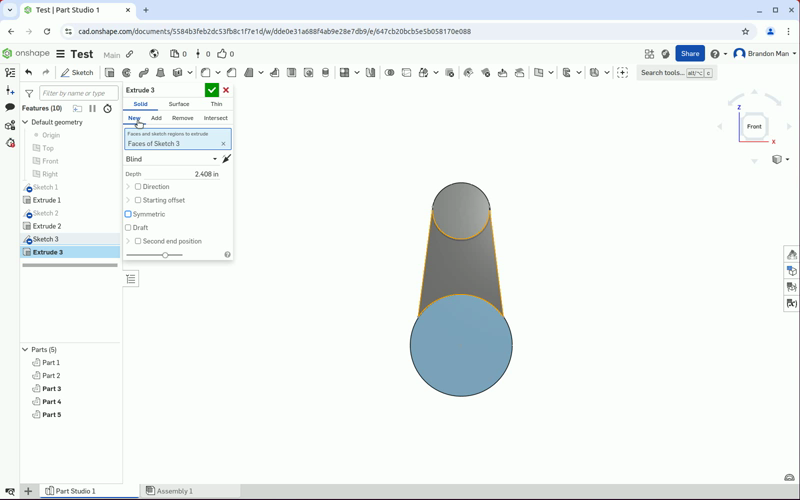
key(space)
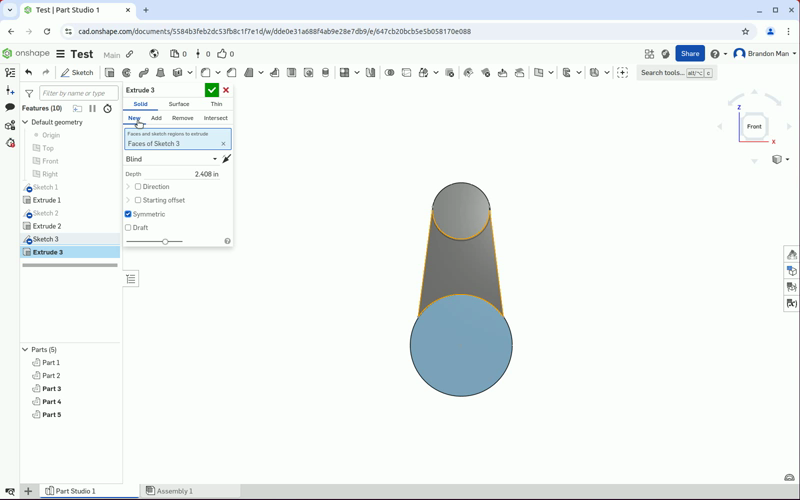
key(enter)
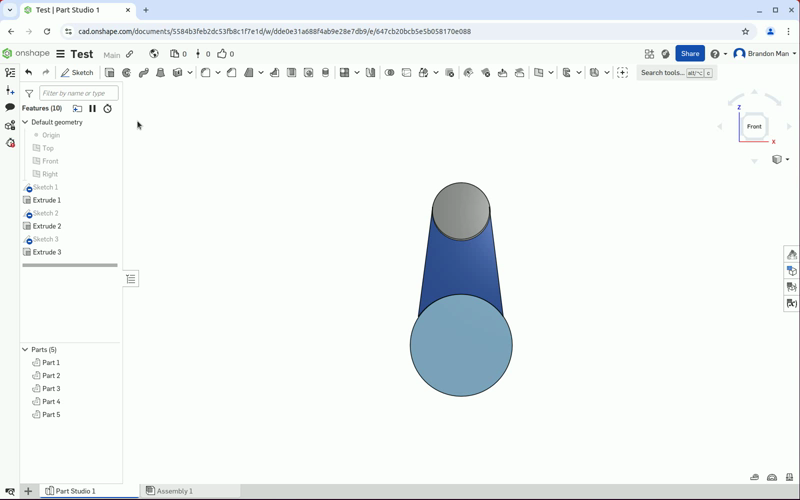
key(shift+h)
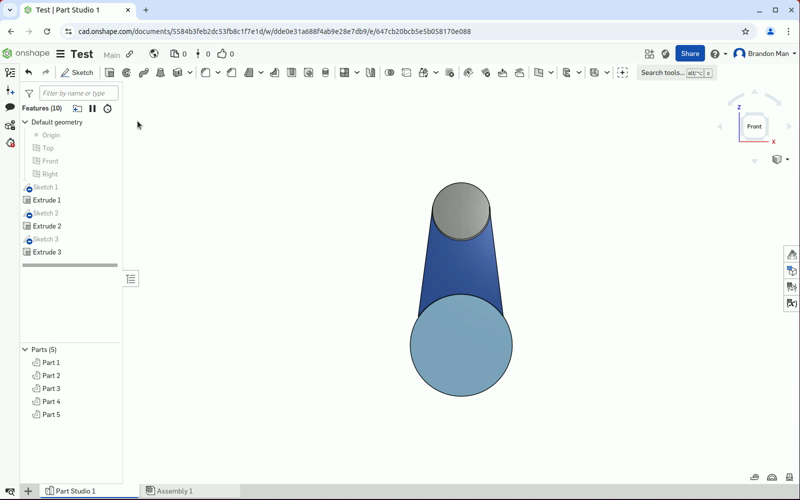
key(shift+h)
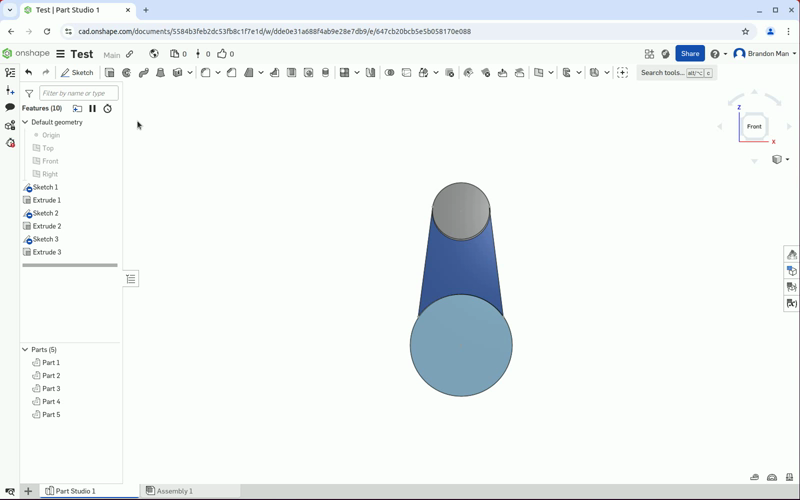
key(shift+7)
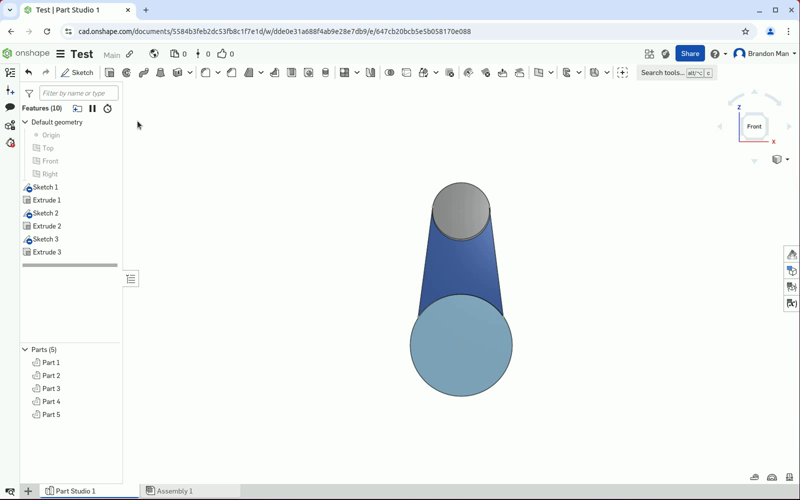
key(left, 2)
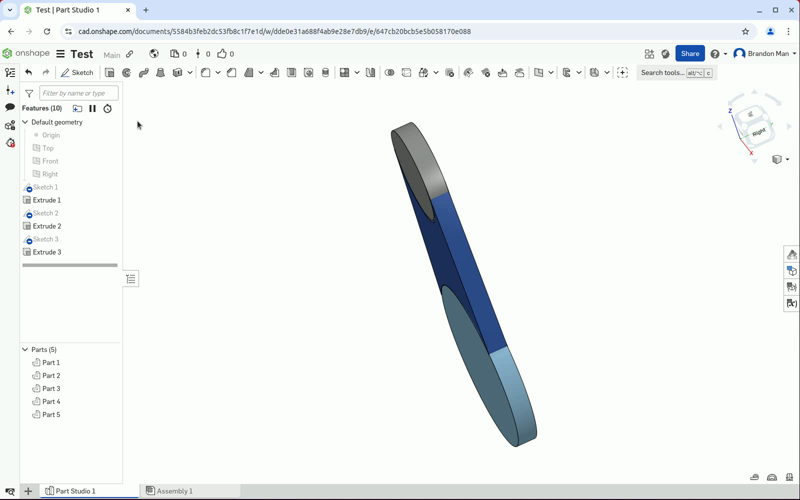
key(down, 2)
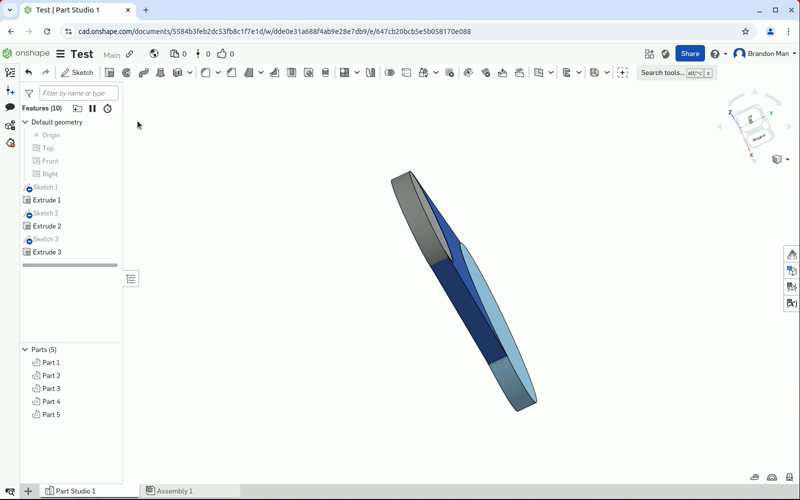
key(up, 2)
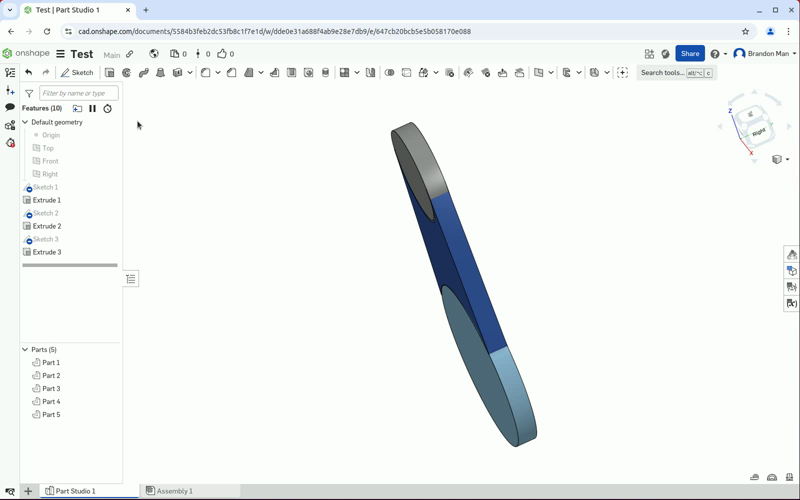
key(right, 2)
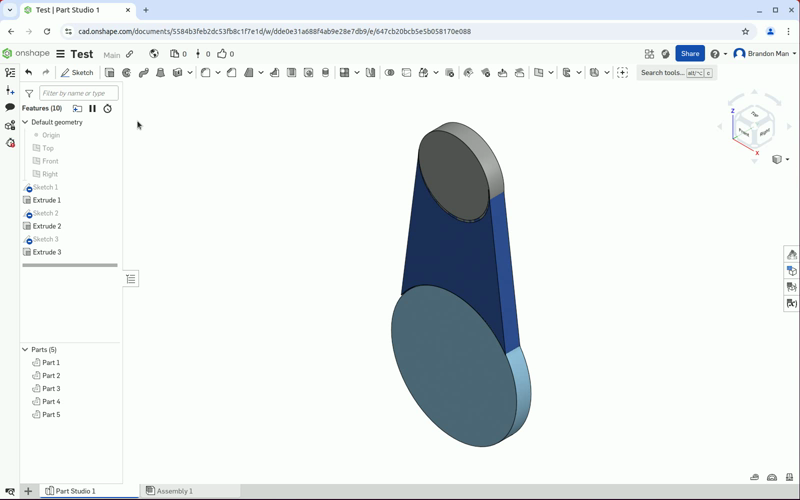
mouse_move(73, 189)
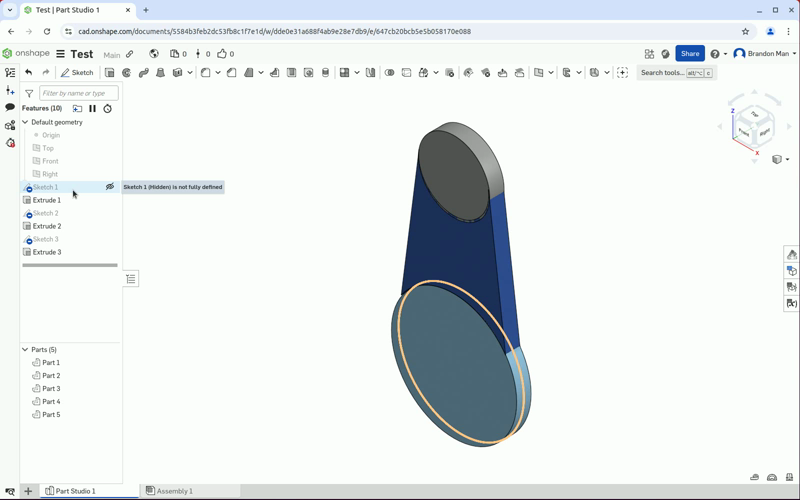
click(73, 189)